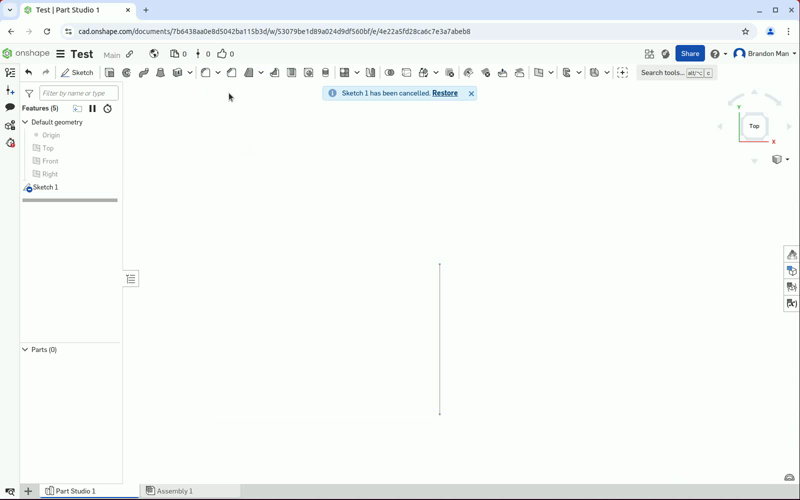
key(shift+h)
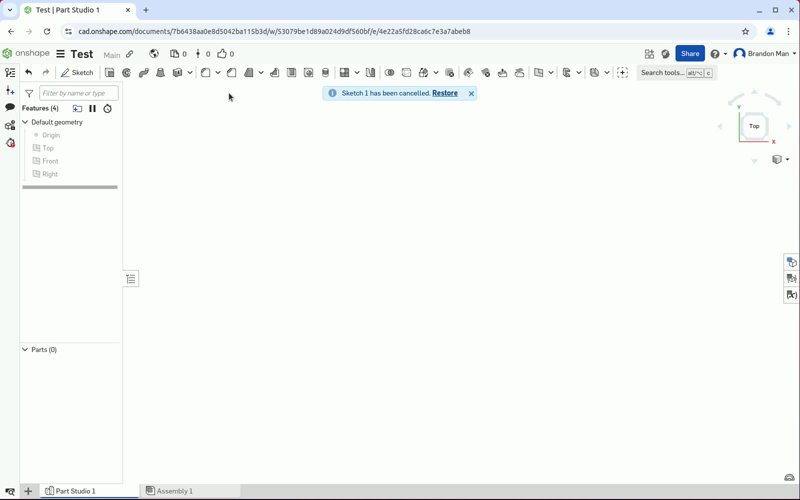
mouse_move(73, 352)
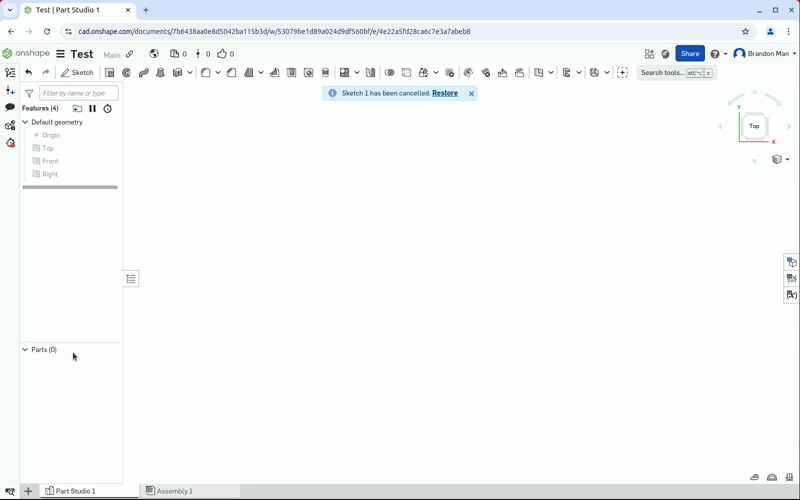
key(y)
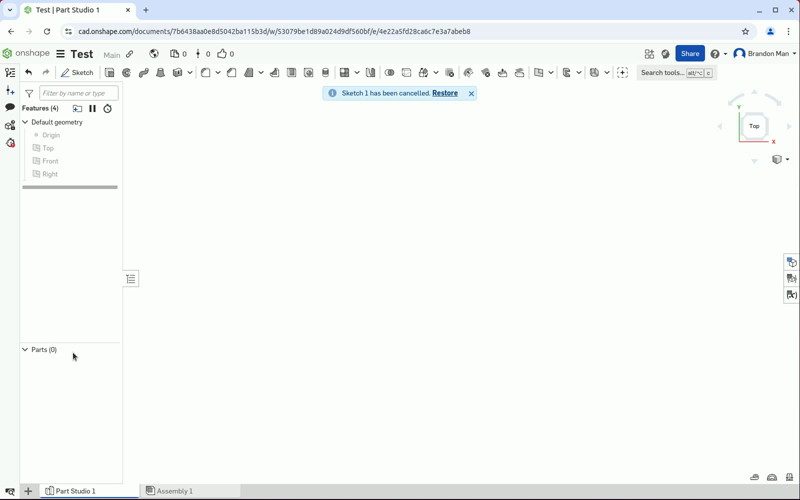
key(shift+p)
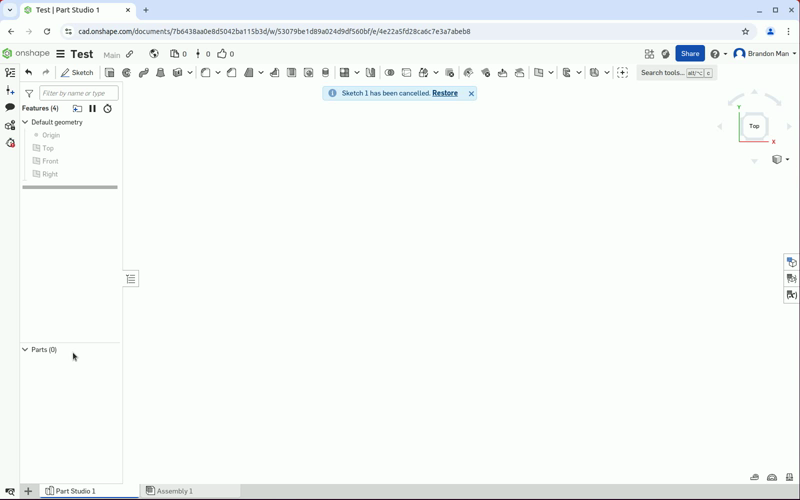
key(space)
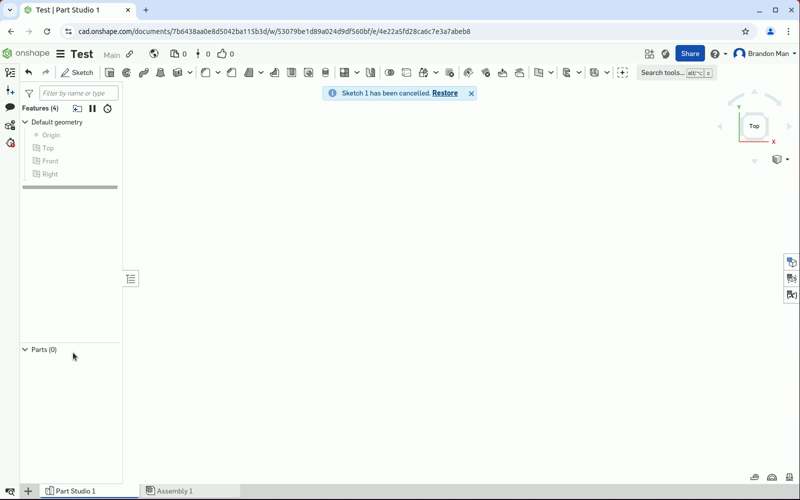
key_down(shift)
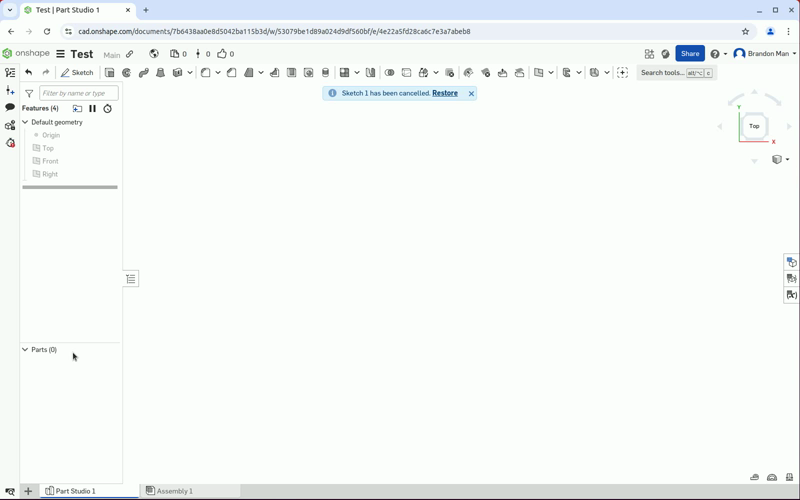
key(up)
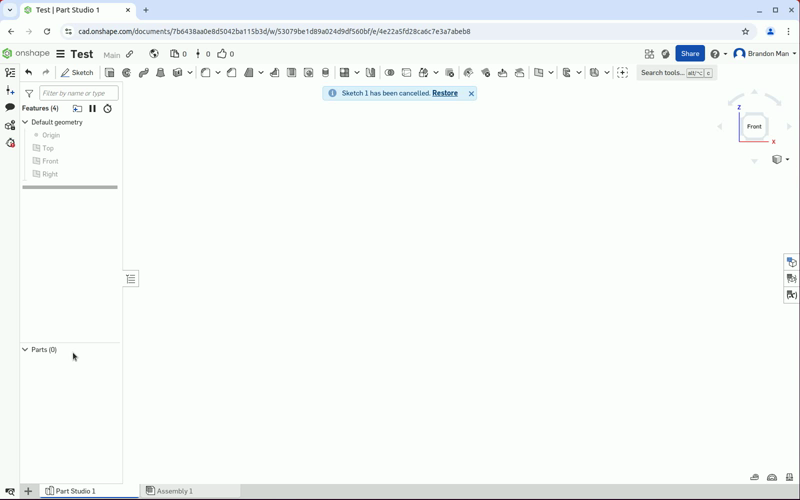
key_up(shift)
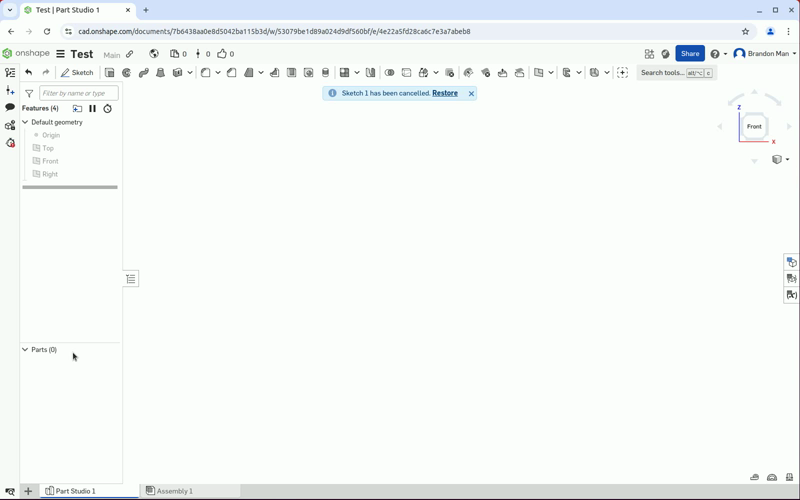
key(space)
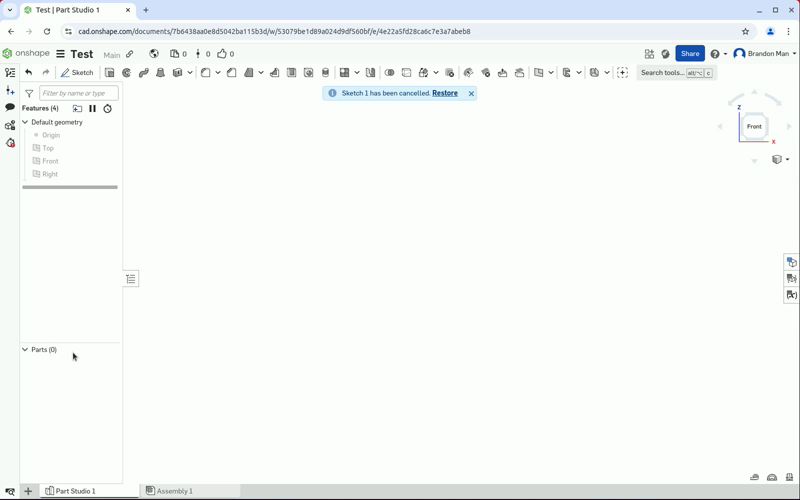
key_down(shift)
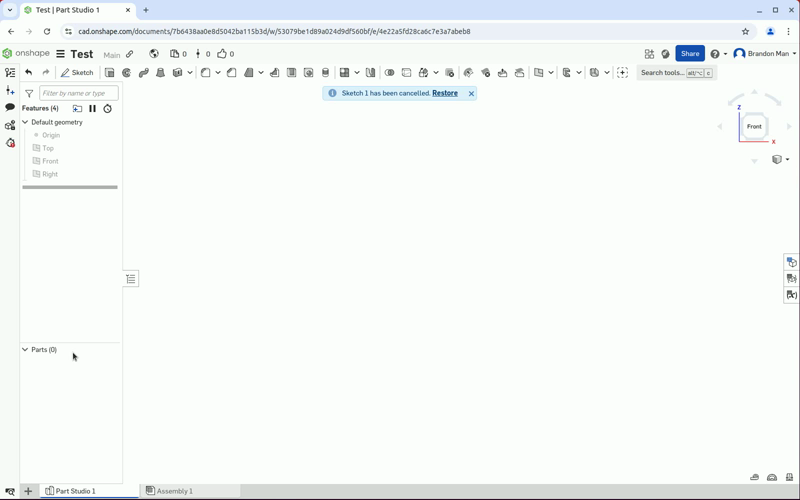
key(left)
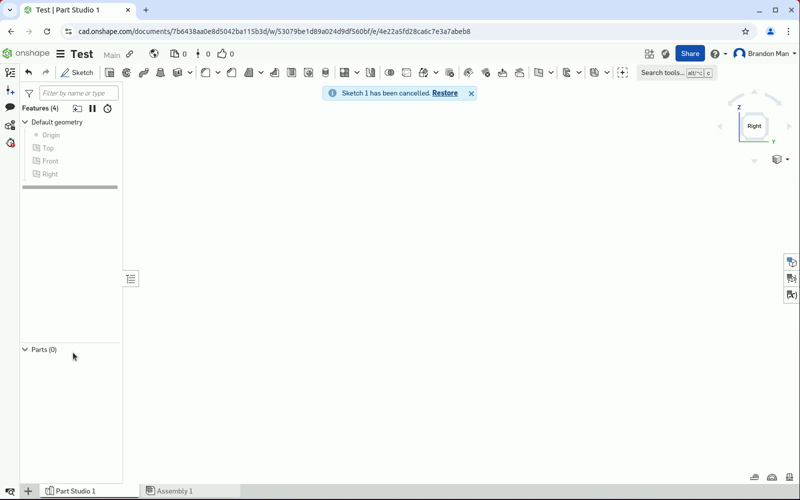
key_up(shift)
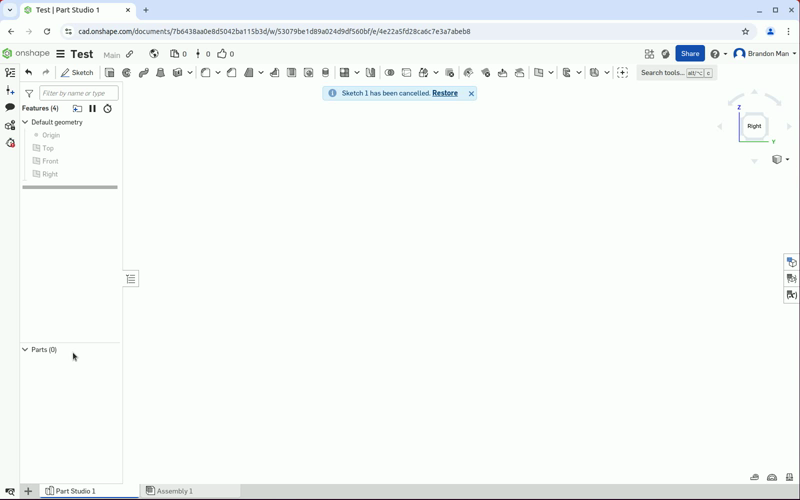
mouse_move(73, 352)
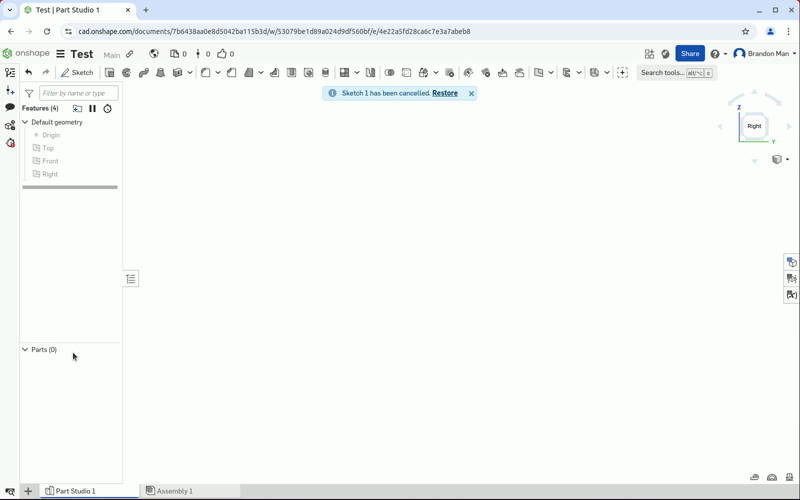
key(shift+y)
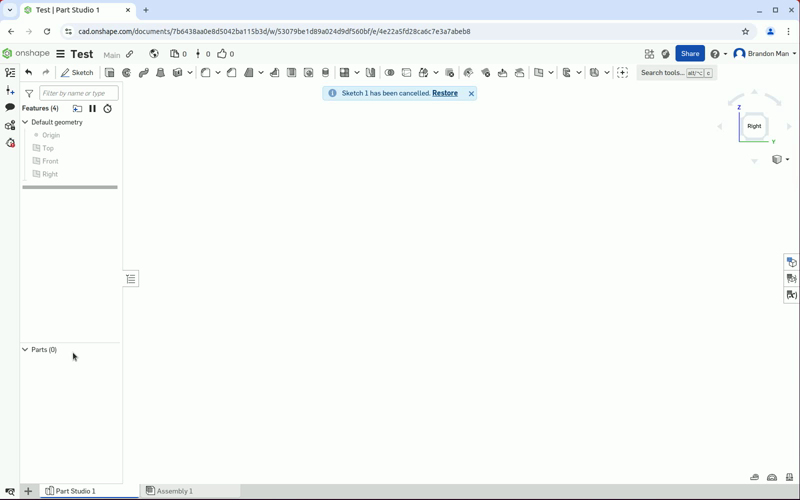
key(shift+s)
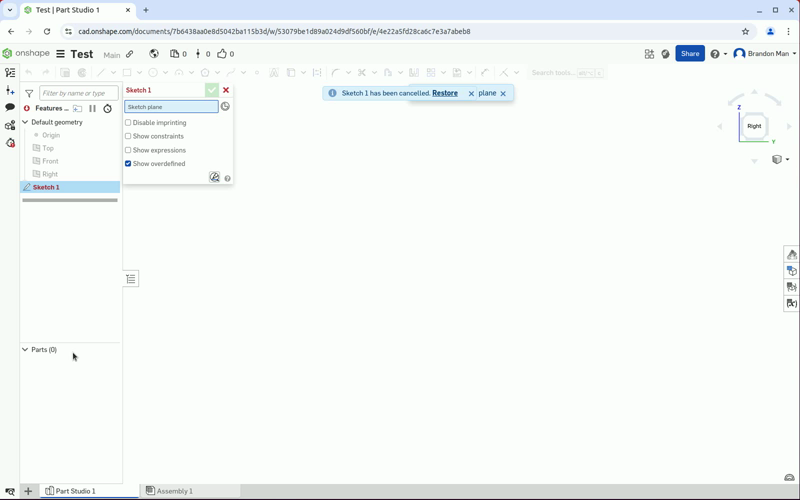
mouse_move(73, 176)
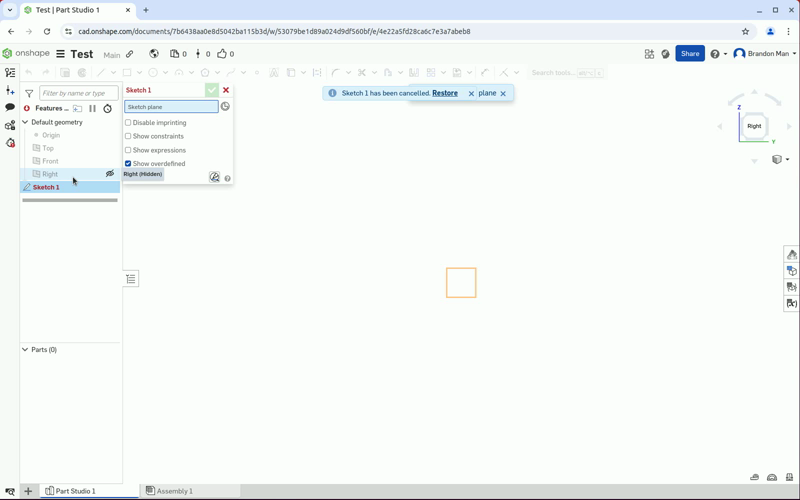
click(73, 176)
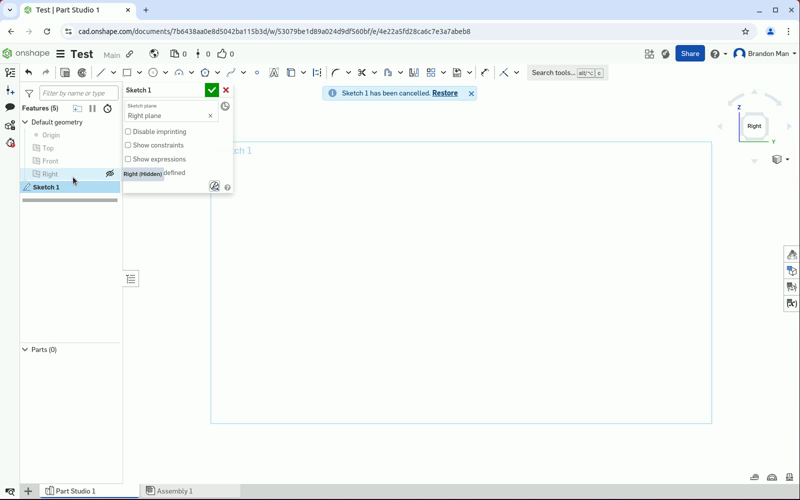
mouse_move(73, 352)
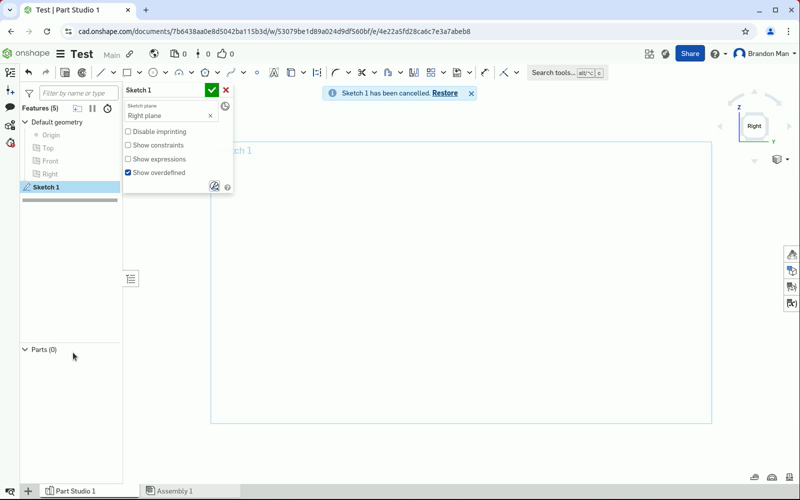
key(y)
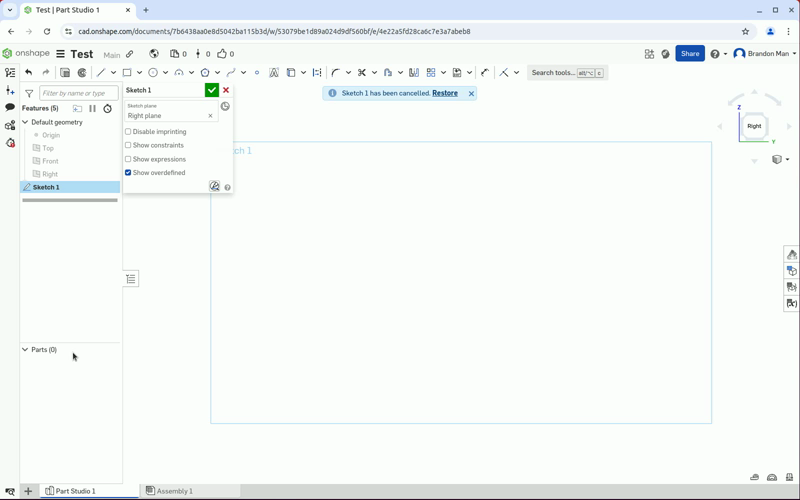
key(a)
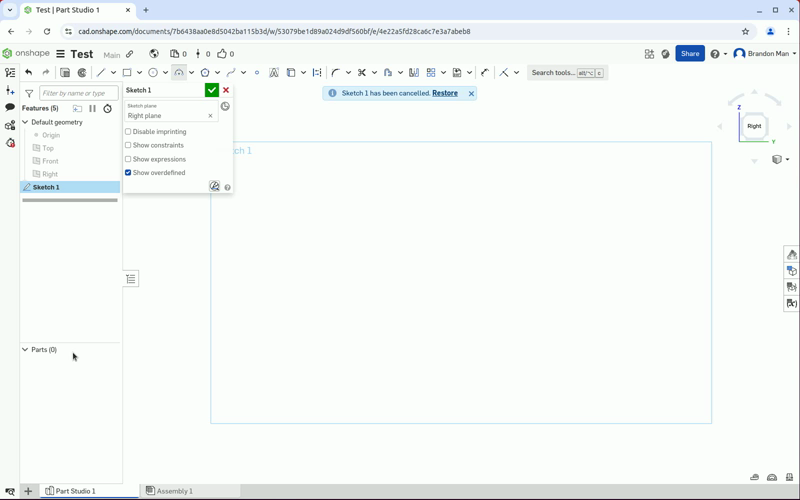
key_down(shift)
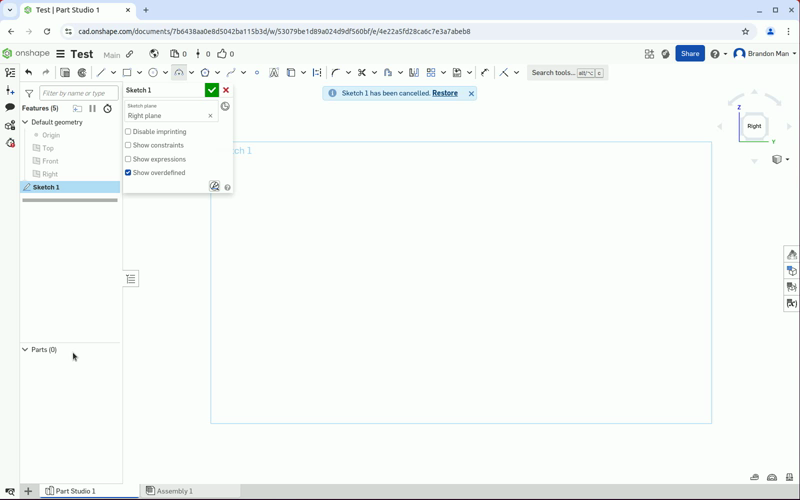
mouse_move(397, 339)
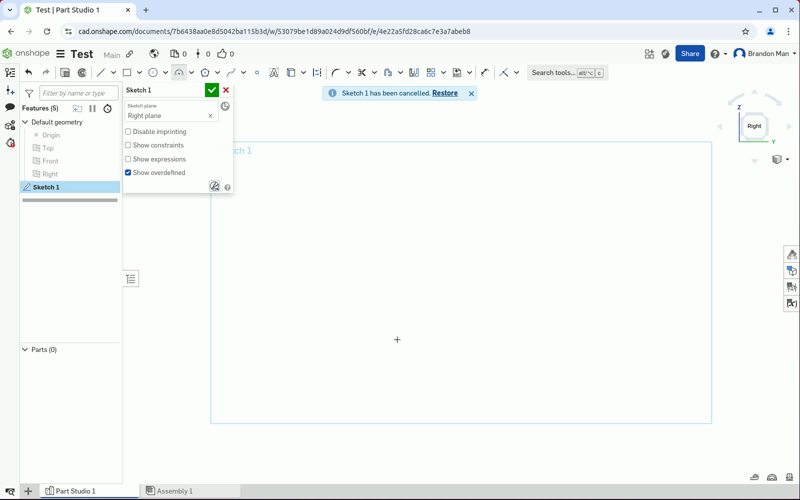
click(397, 339)
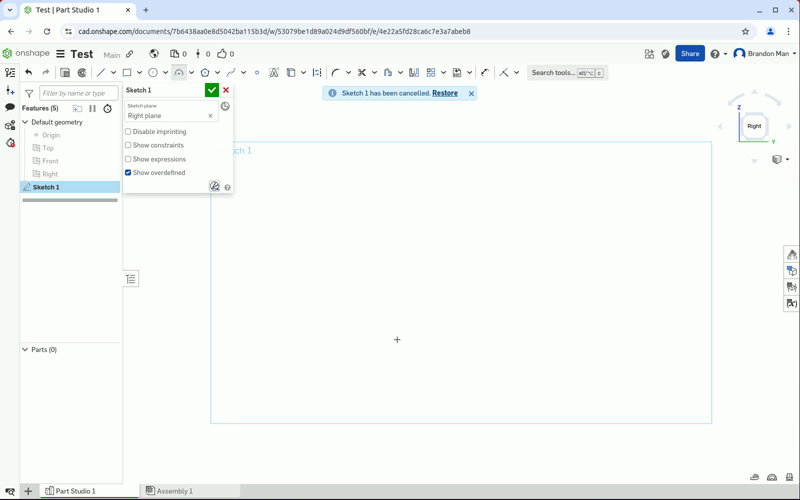
key_up(shift)
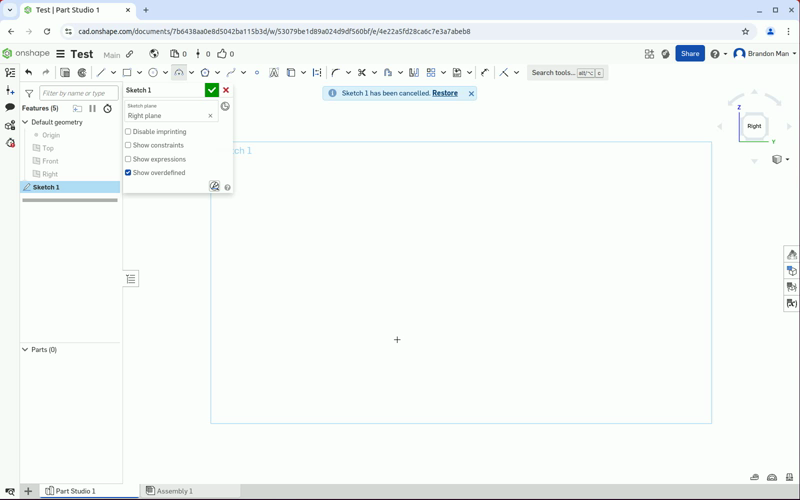
key_down(shift)
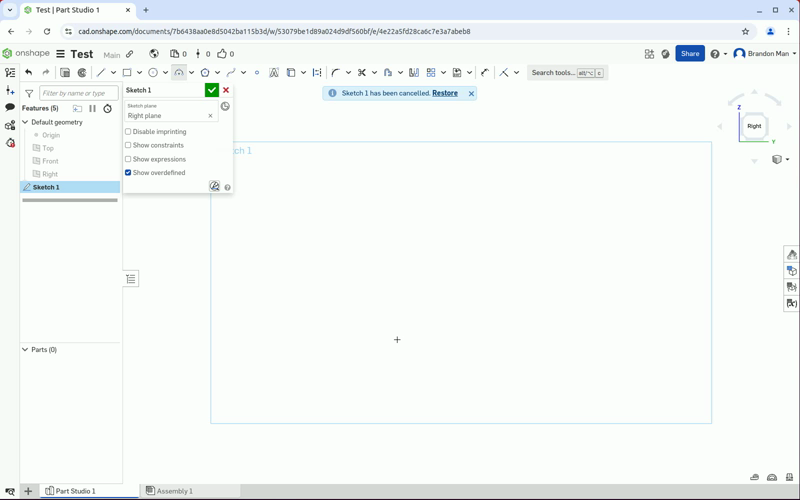
mouse_move(461, 367)
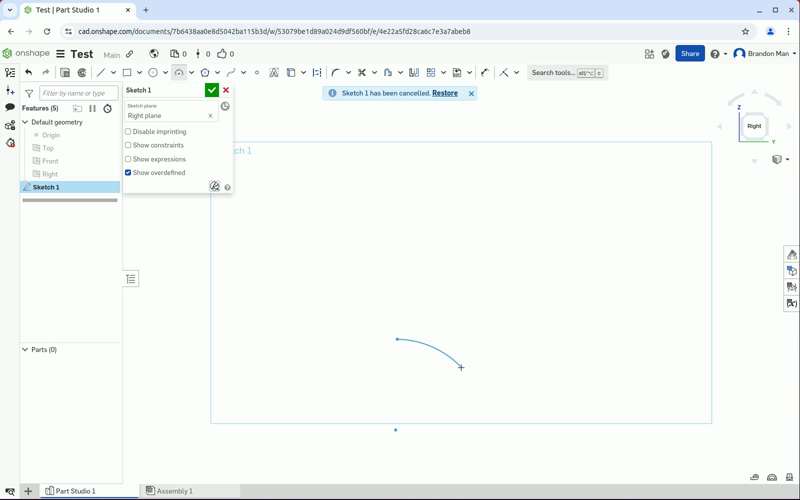
click(461, 367)
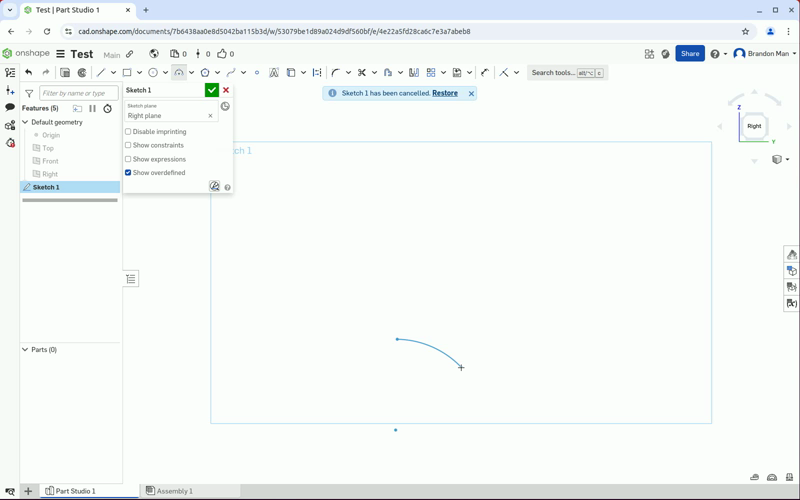
mouse_move(426, 360)
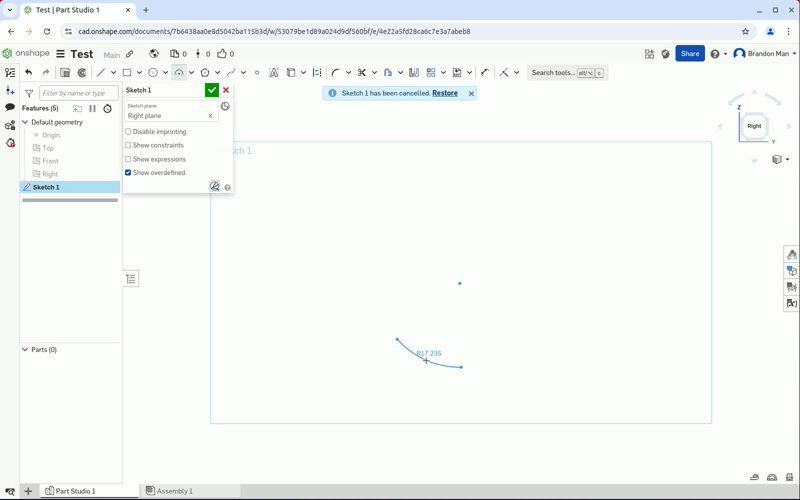
click(426, 360)
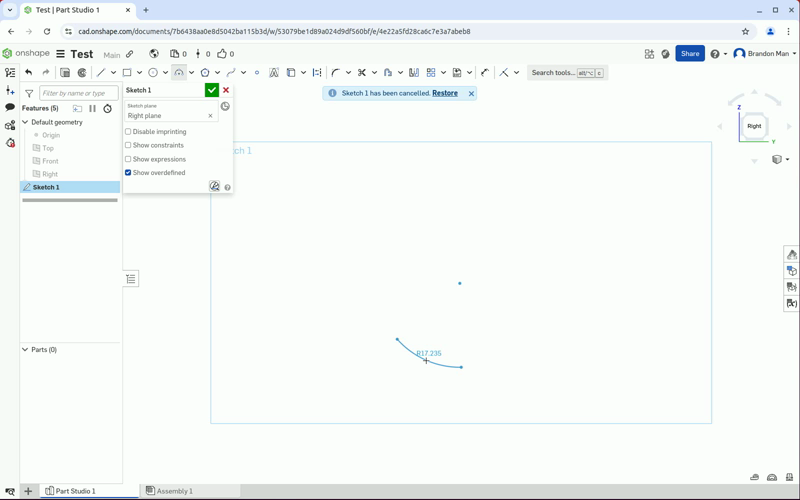
key_up(shift)
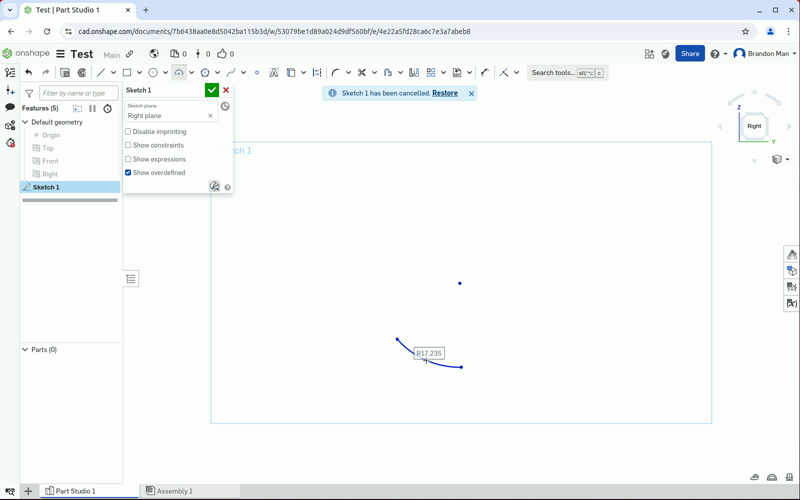
key(esc)
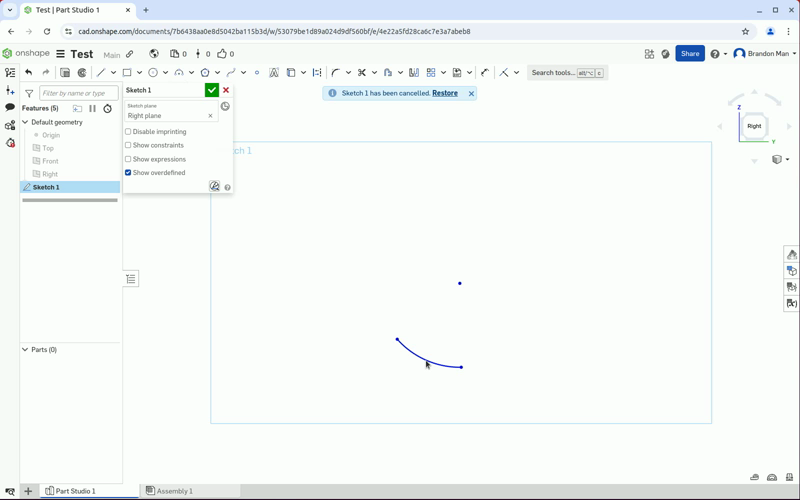
key(l)
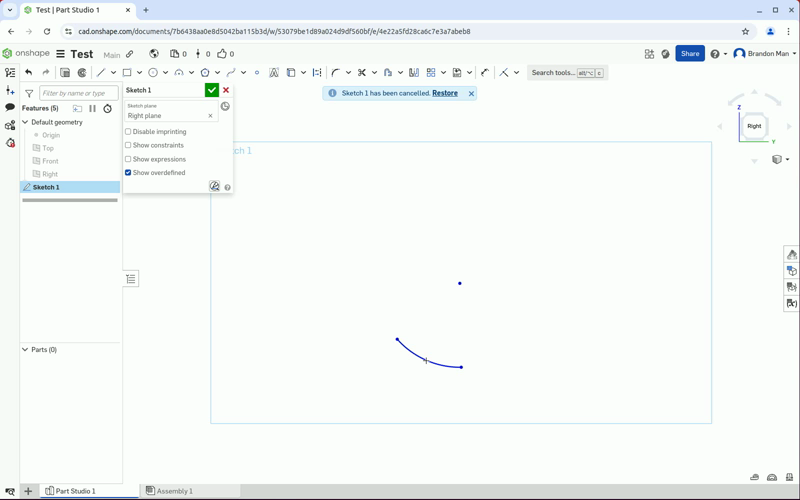
mouse_move(461, 367)
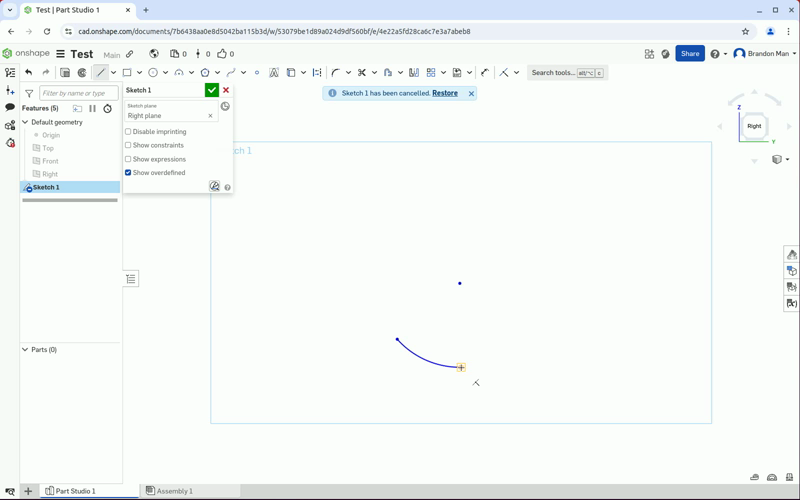
click(461, 367)
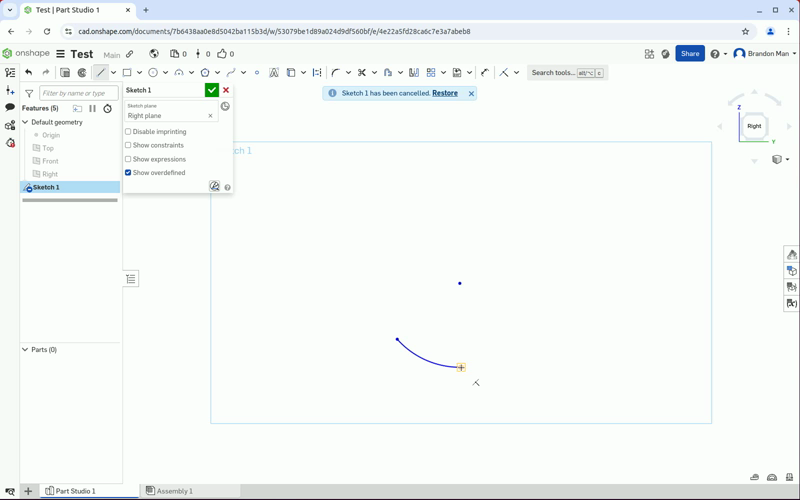
key_down(shift)
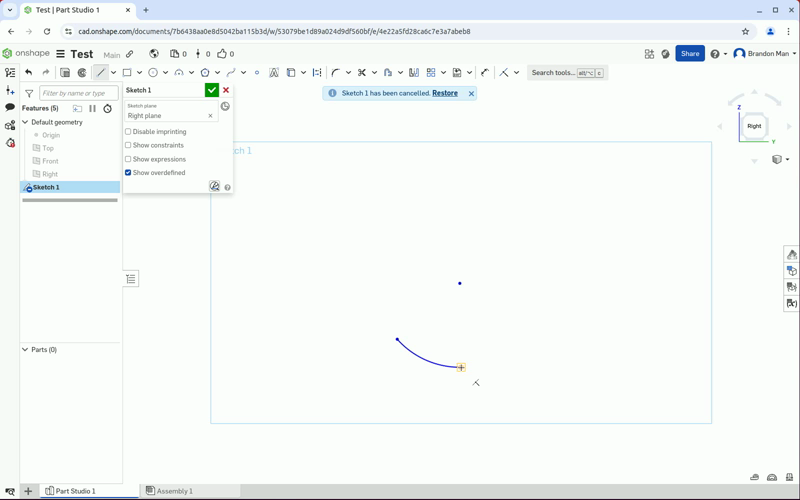
mouse_move(491, 367)
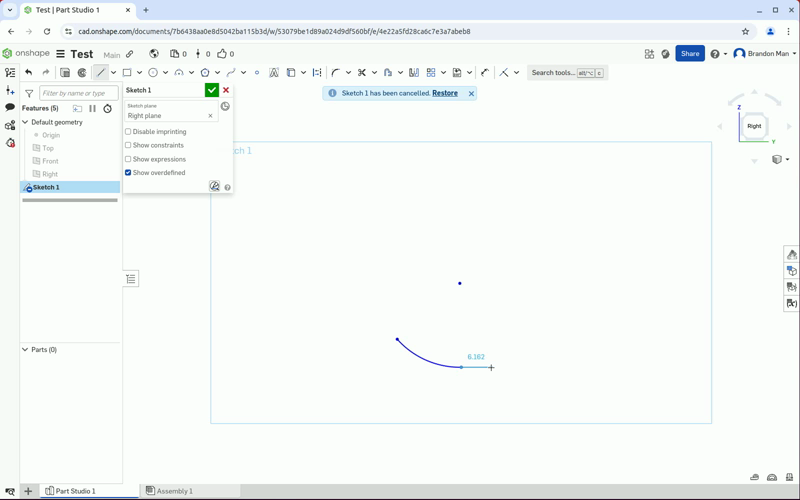
mouse_move(461, 311)
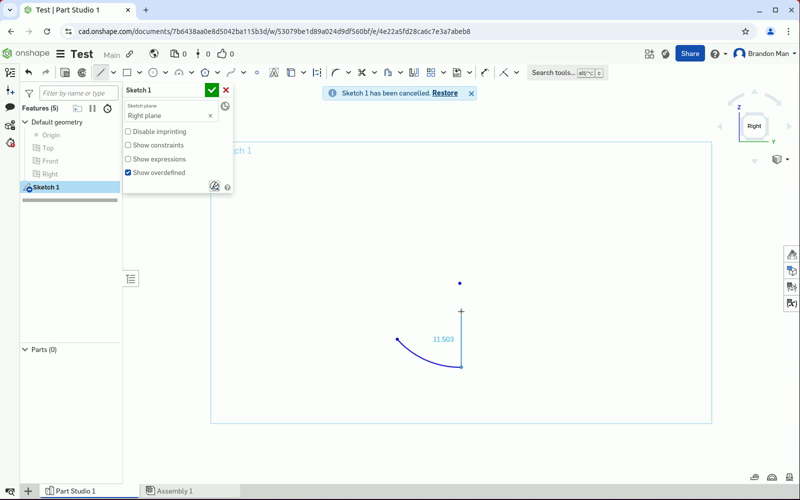
click(461, 311)
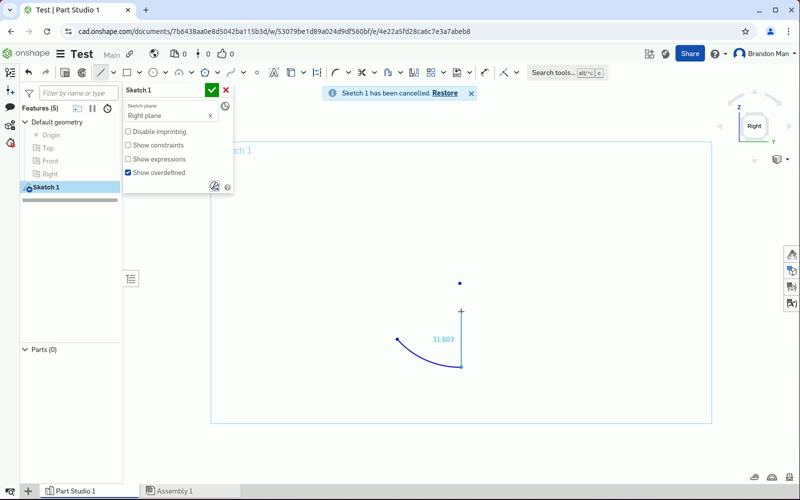
key_up(shift)
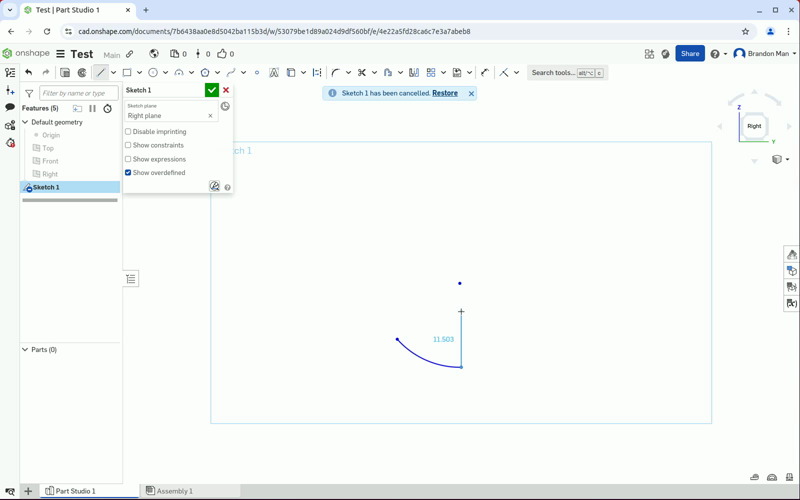
key(esc)
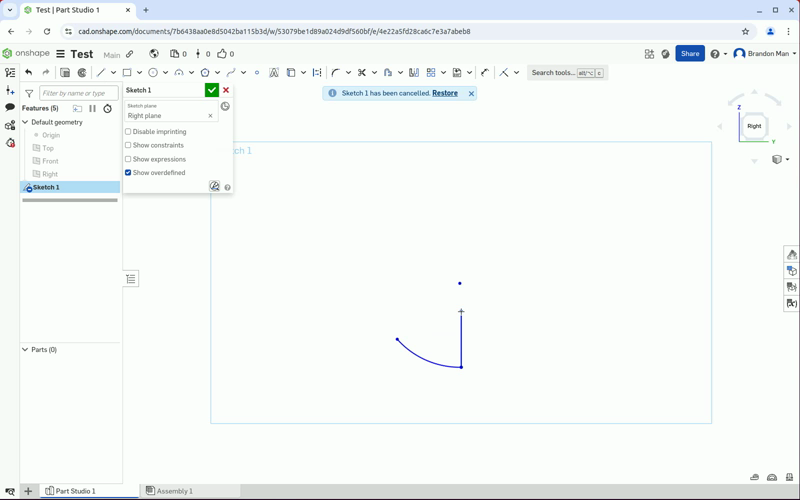
key(a)
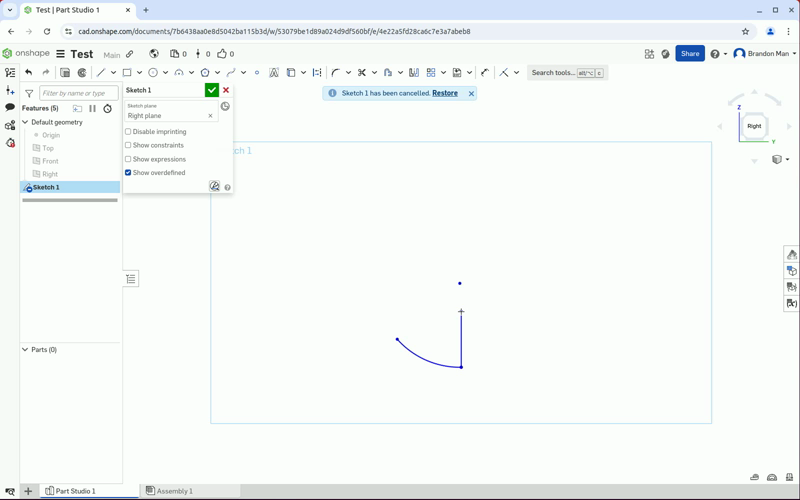
mouse_move(461, 311)
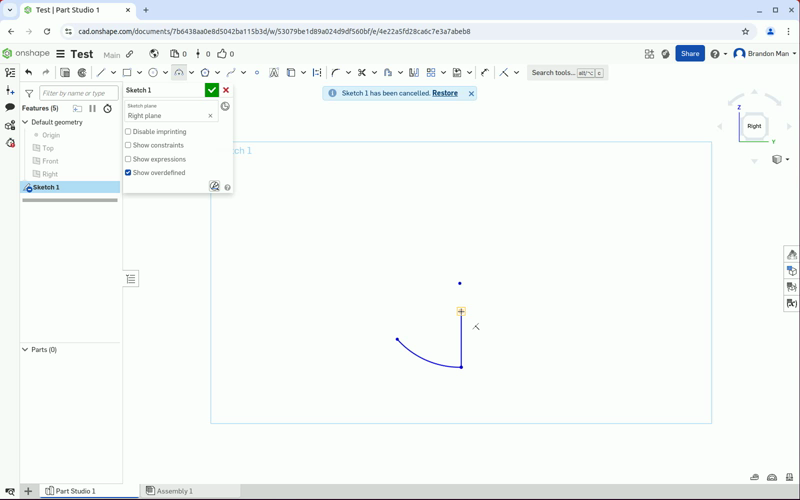
click(461, 311)
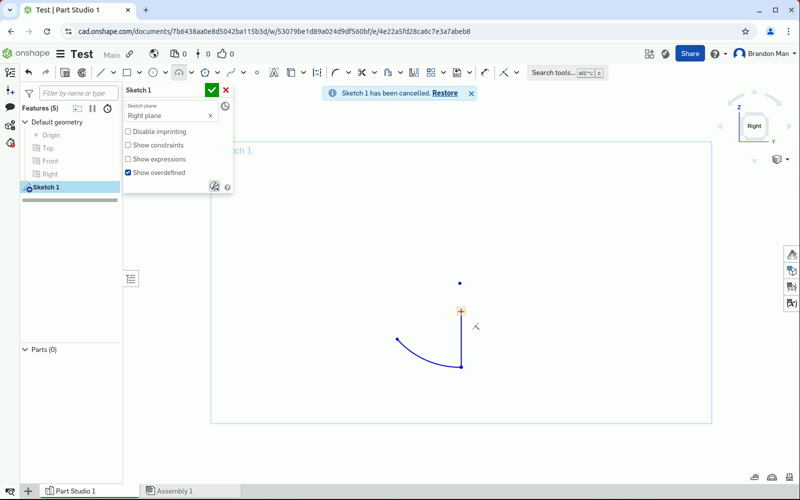
key_down(shift)
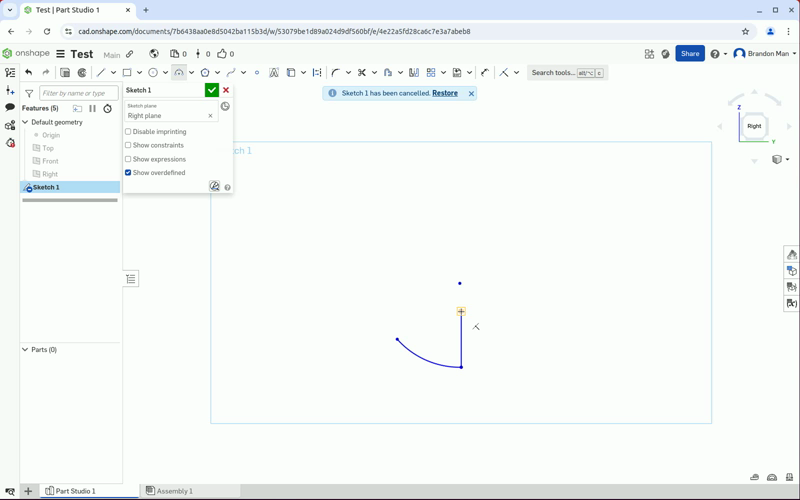
mouse_move(433, 282)
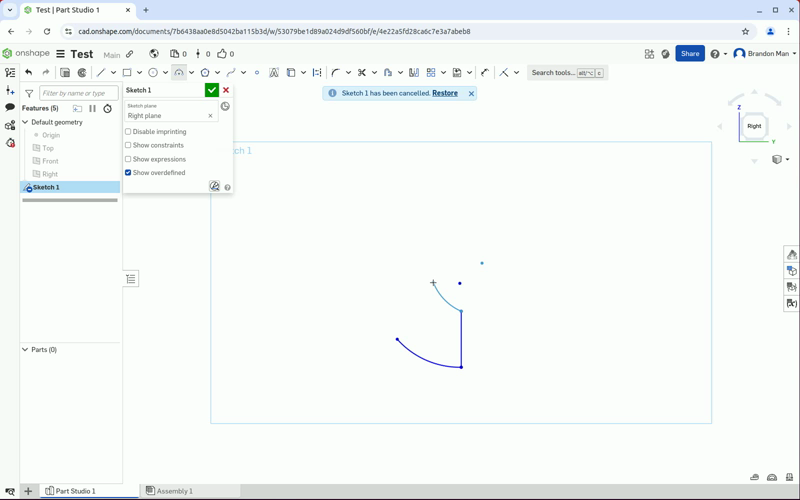
click(433, 282)
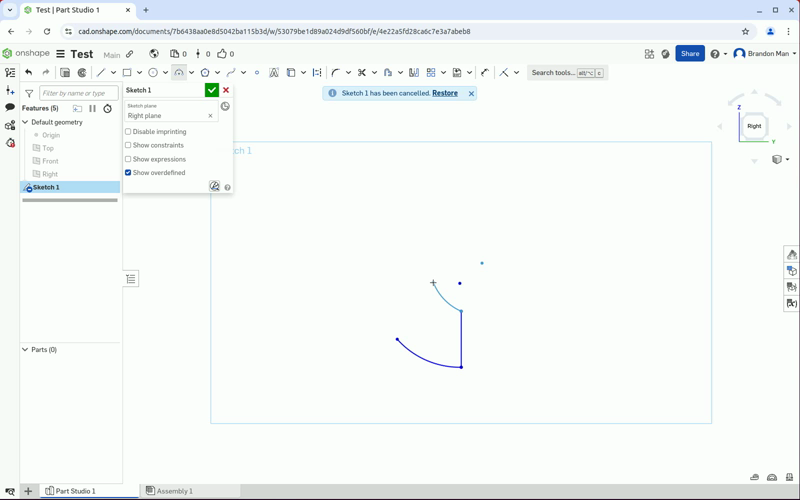
mouse_move(441, 302)
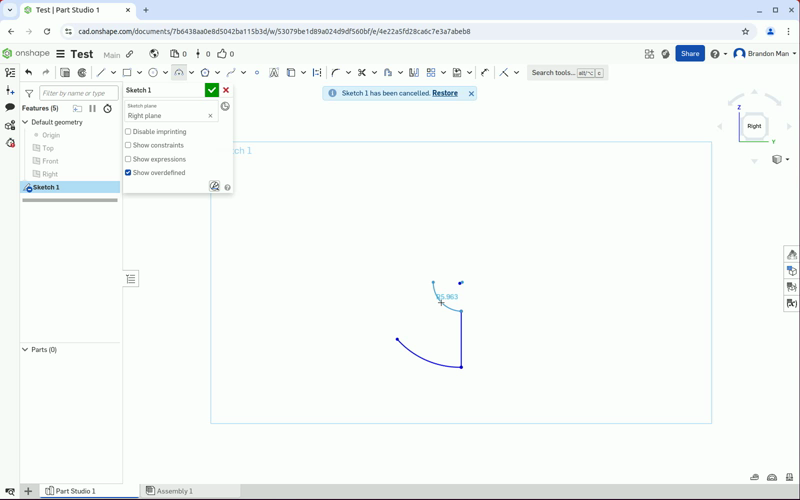
click(441, 302)
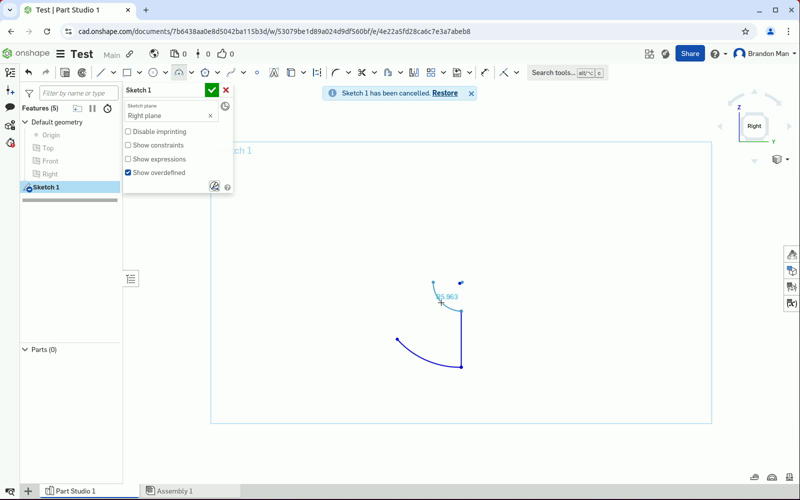
key_up(shift)
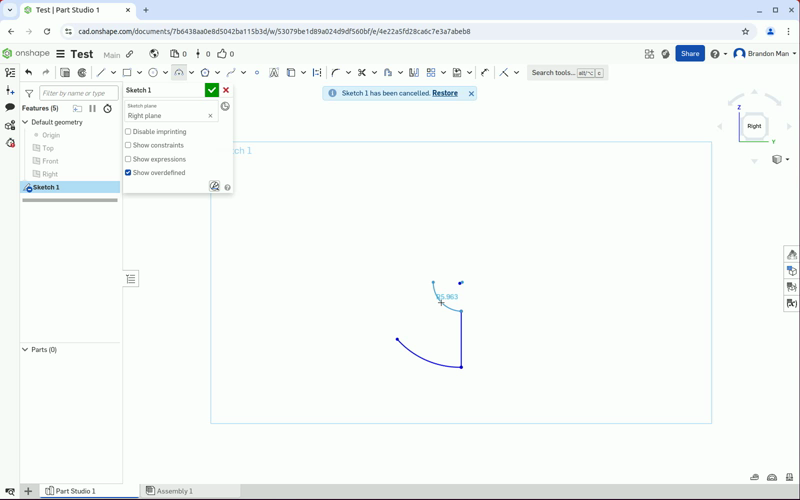
key(esc)
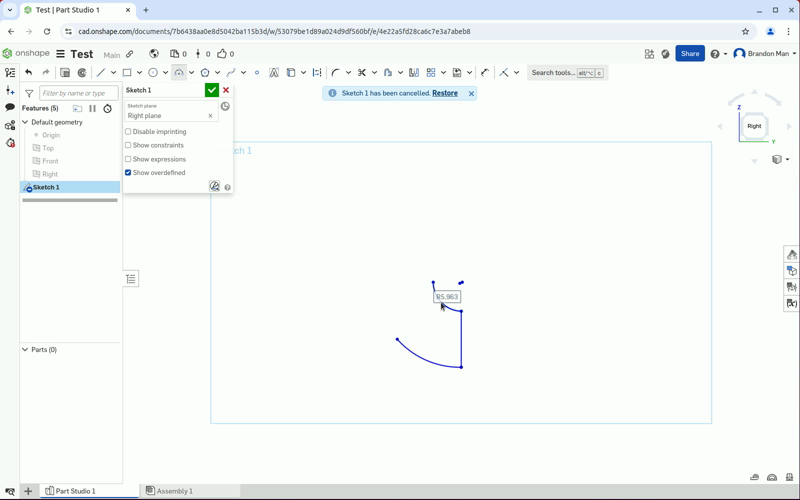
key(l)
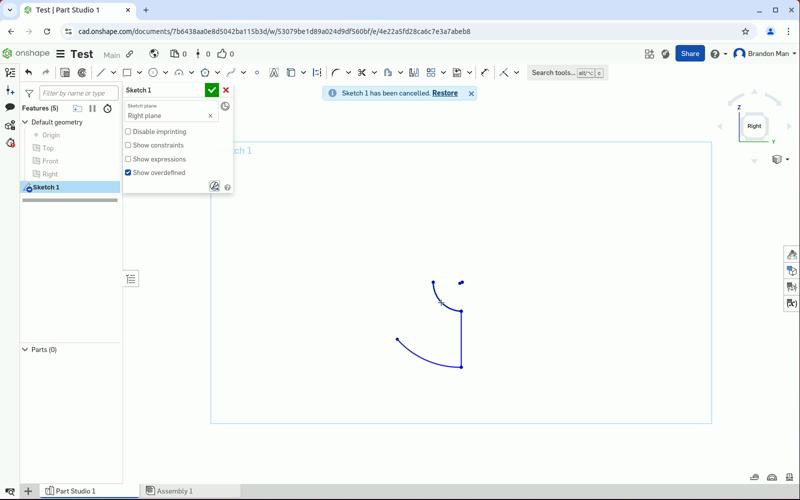
mouse_move(433, 282)
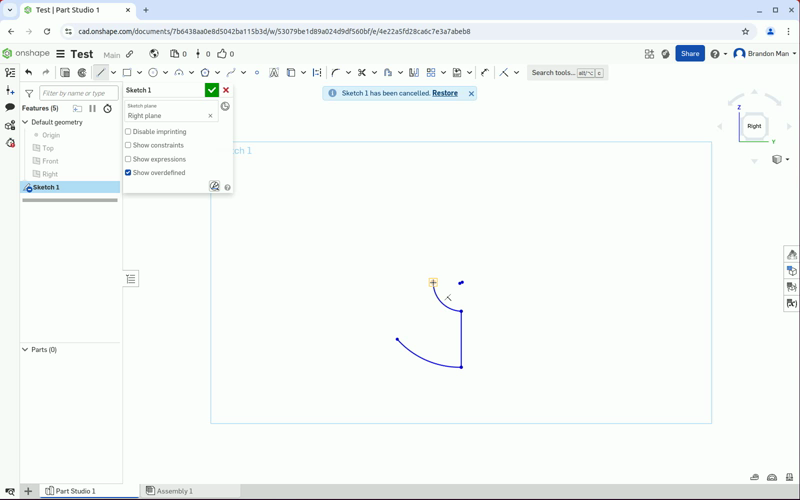
click(433, 282)
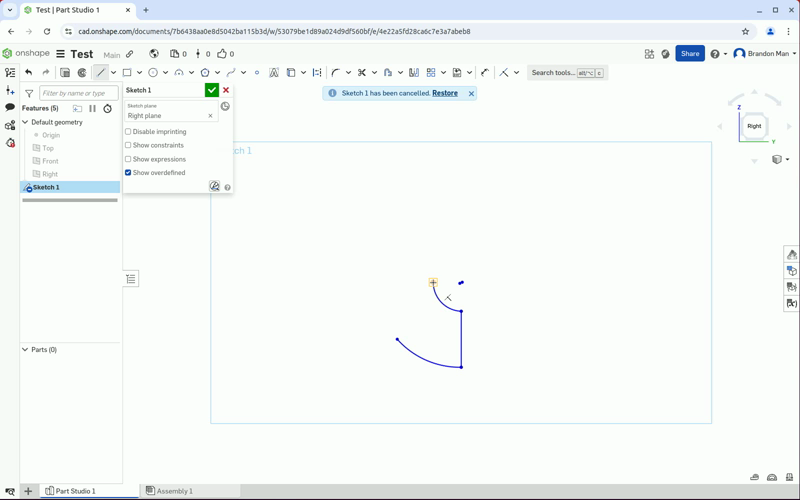
key_down(shift)
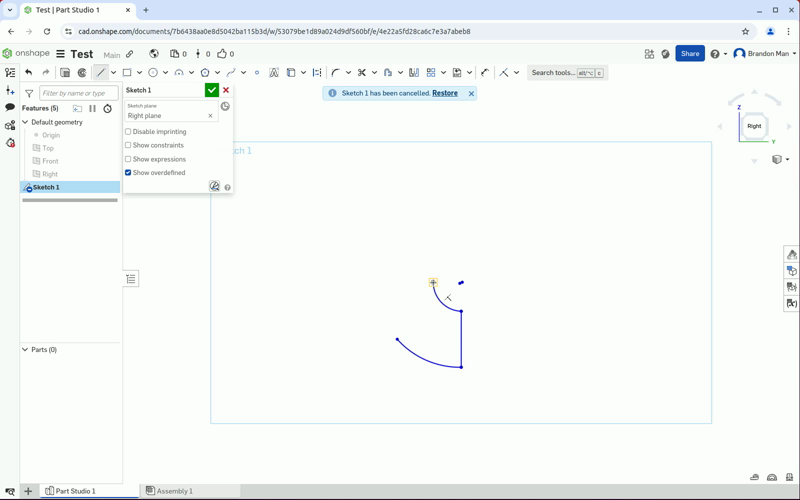
mouse_move(463, 282)
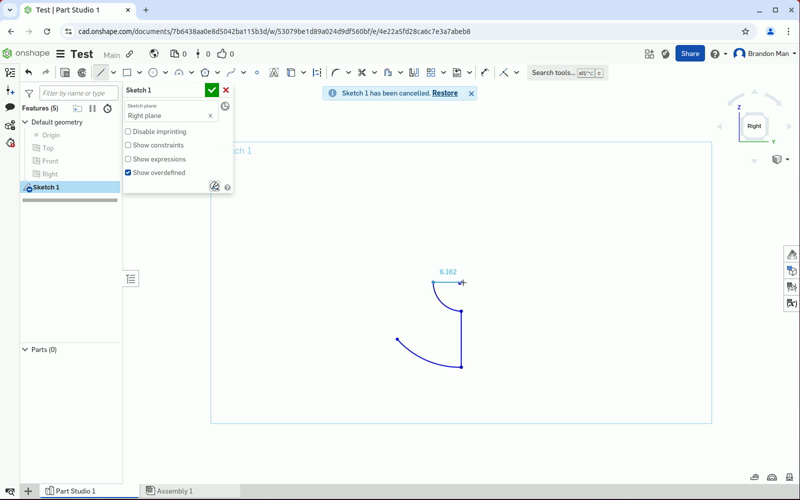
mouse_move(397, 282)
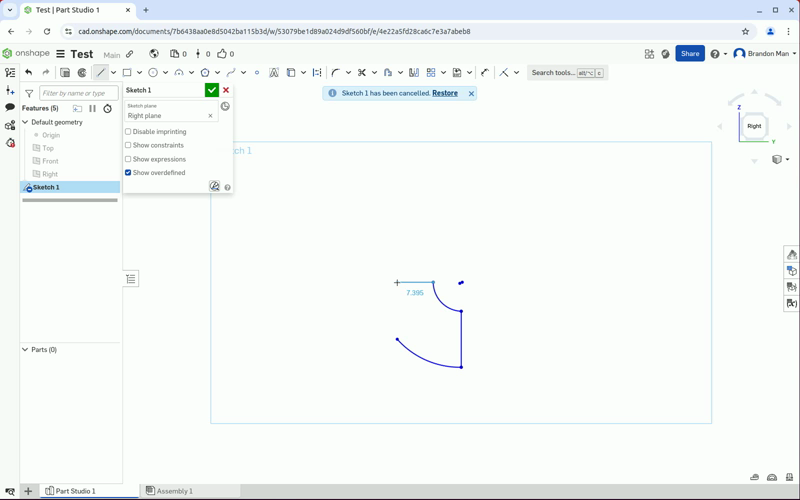
click(397, 282)
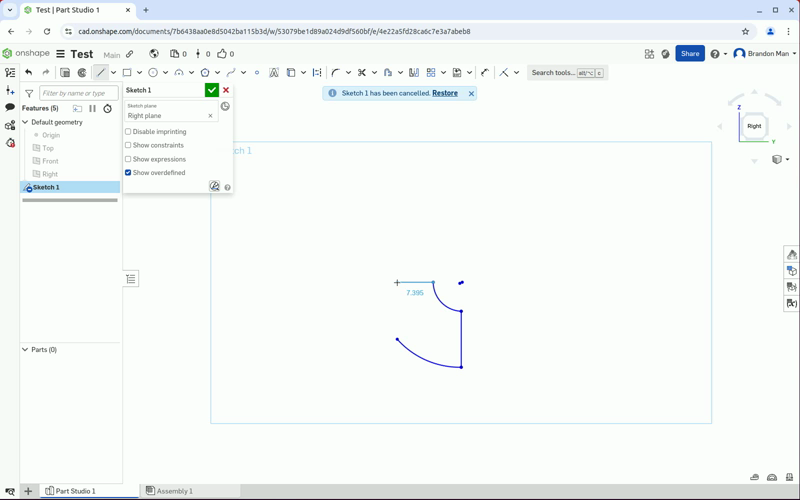
key_up(shift)
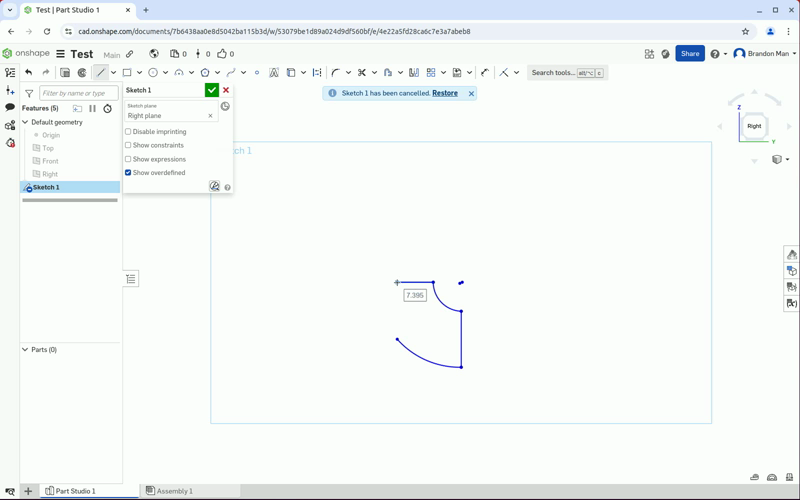
mouse_move(427, 282)
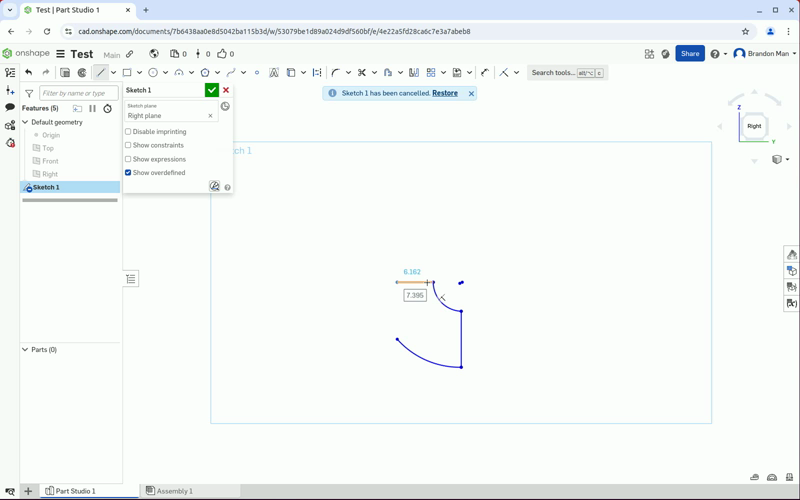
key_down(shift)
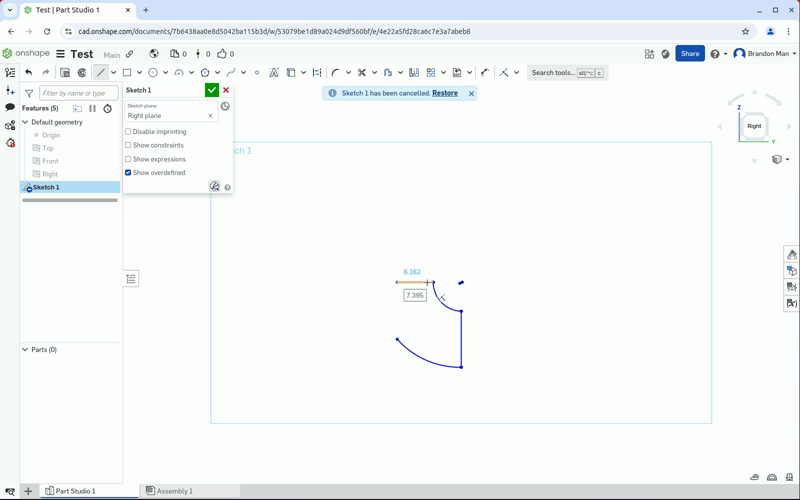
mouse_move(397, 339)
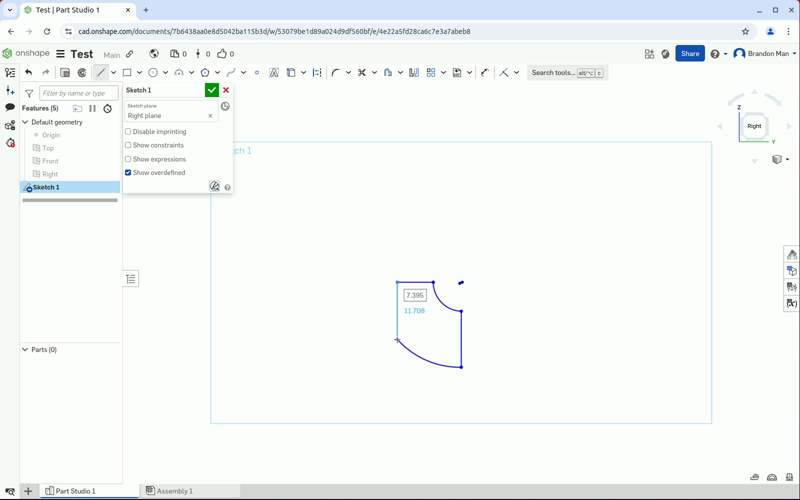
key_up(shift)
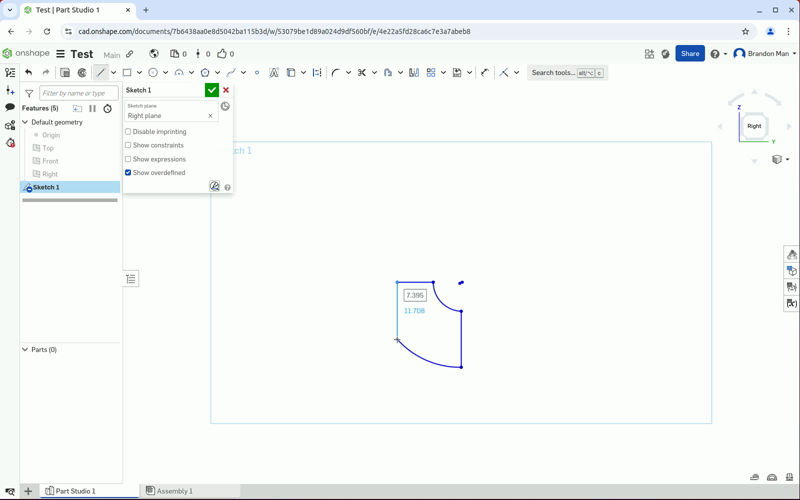
click(397, 339)
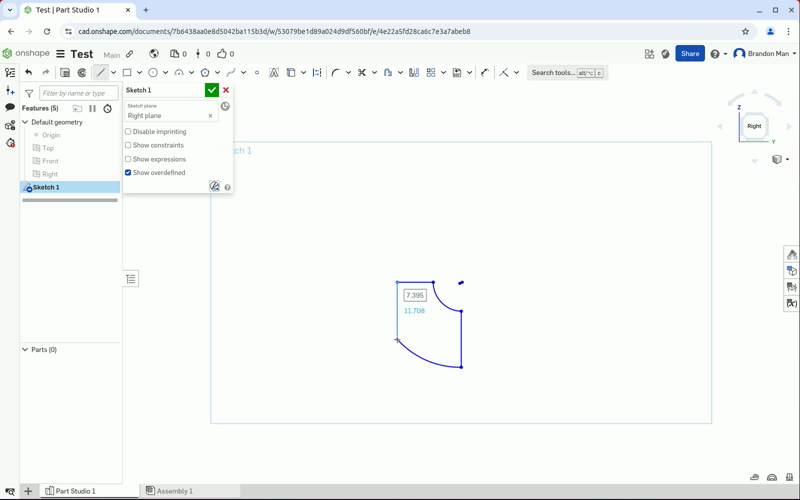
key(esc)
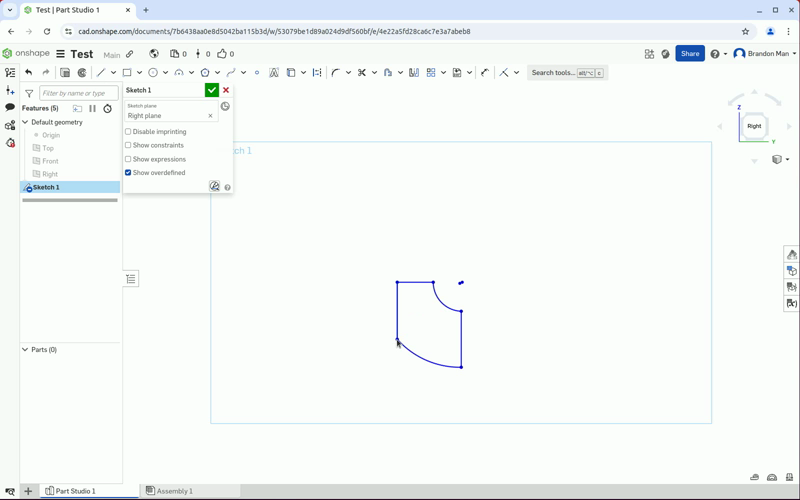
mouse_move(441, 331)
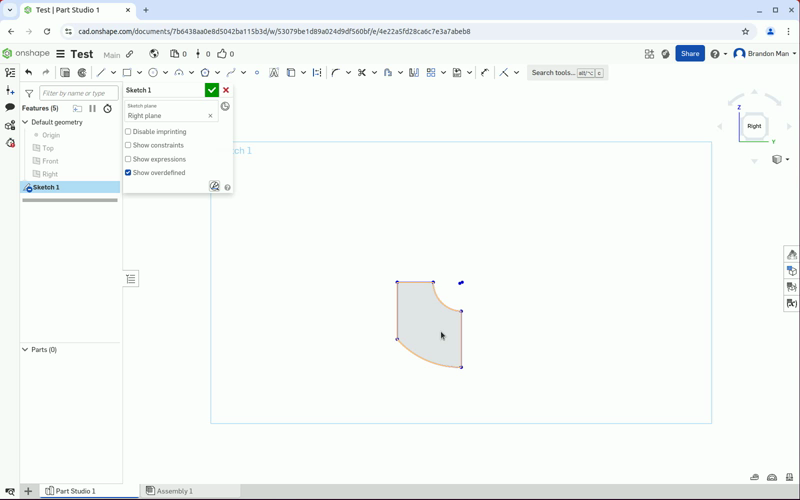
click(441, 331)
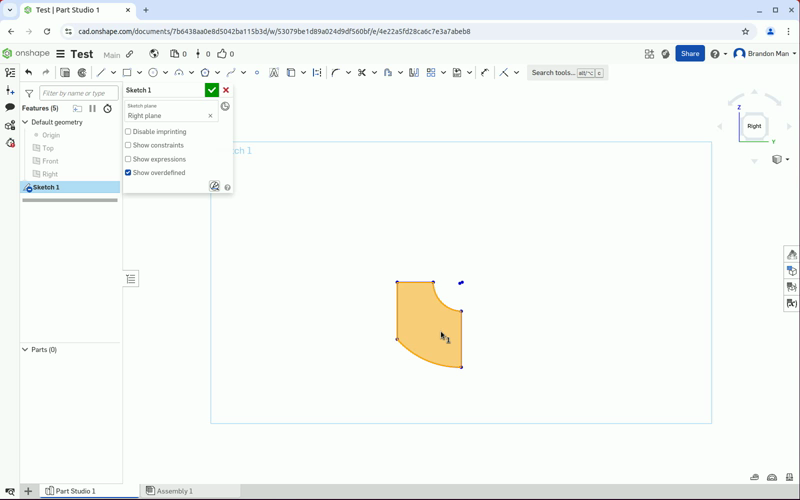
mouse_move(73, 352)
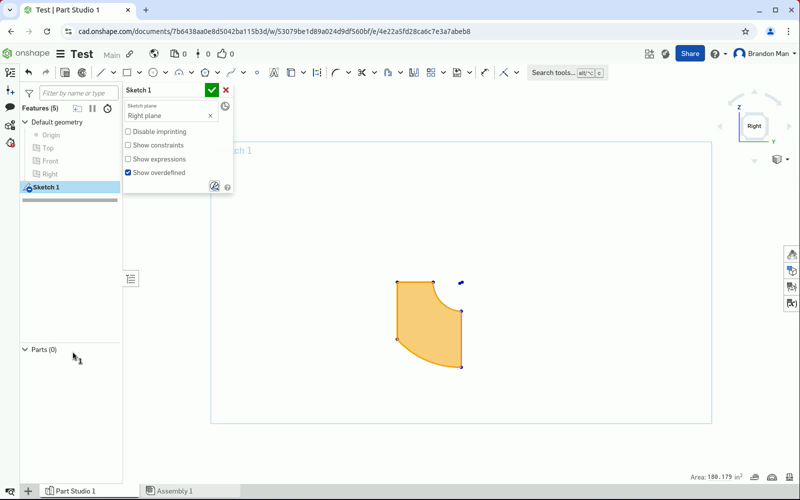
key(shift+y)
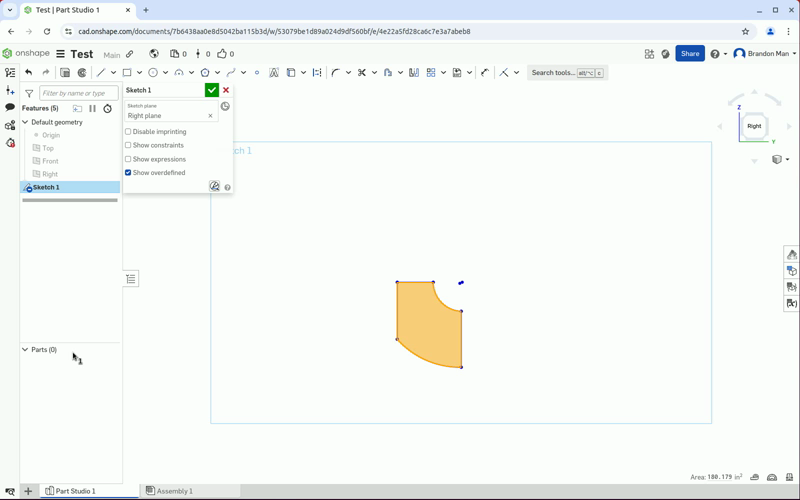
key(shift+e)
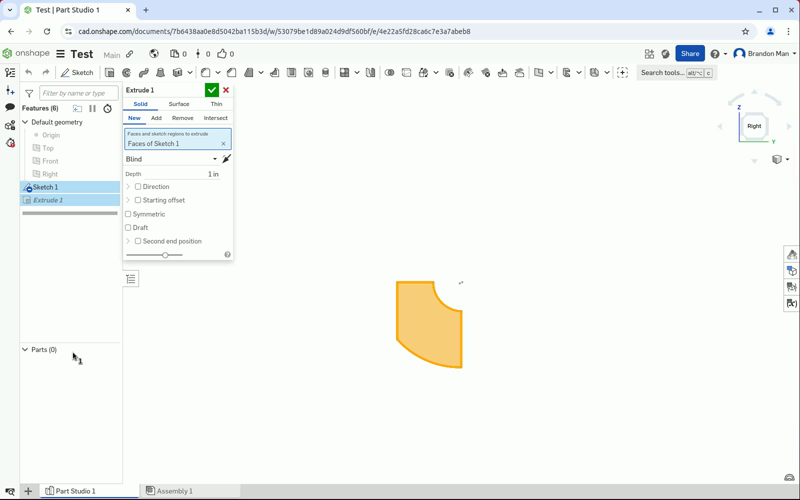
mouse_move(143, 106)
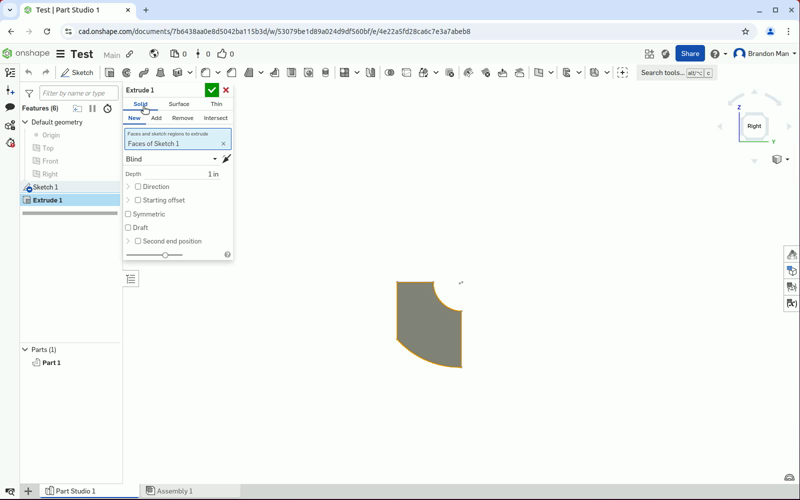
click(143, 106)
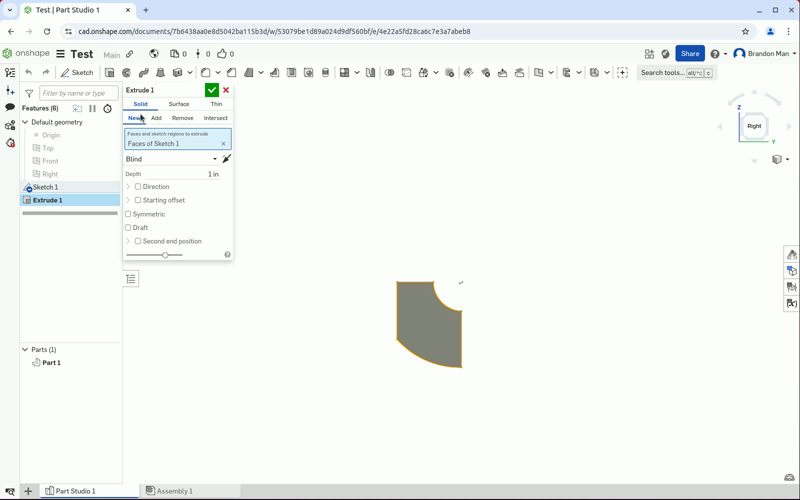
mouse_move(137, 120)
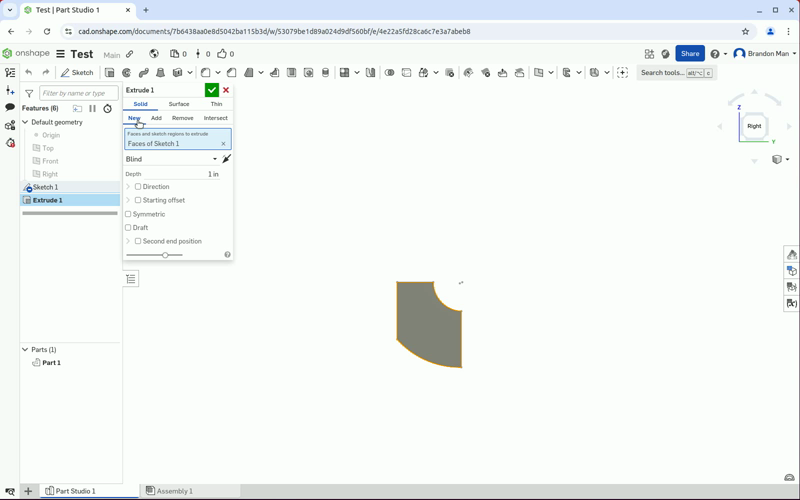
click(137, 120)
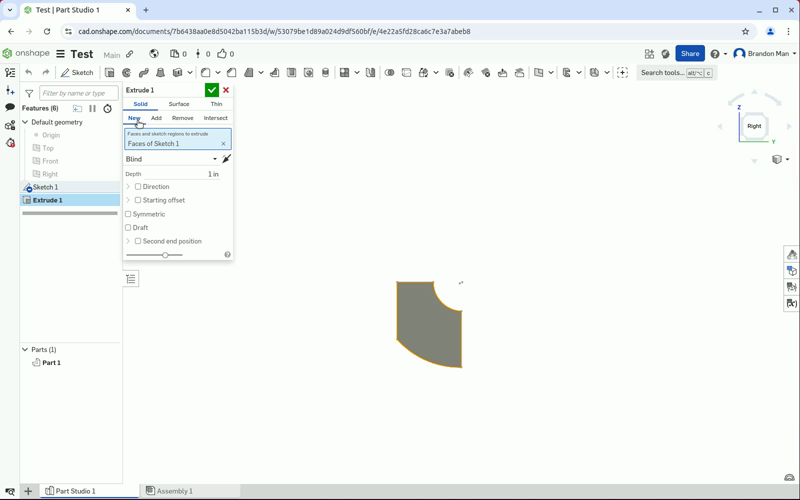
key(tab, 4)
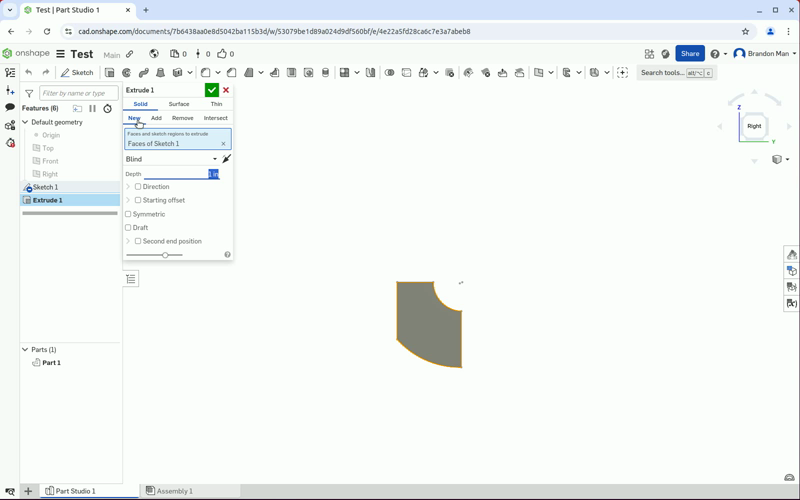
text(23.108)
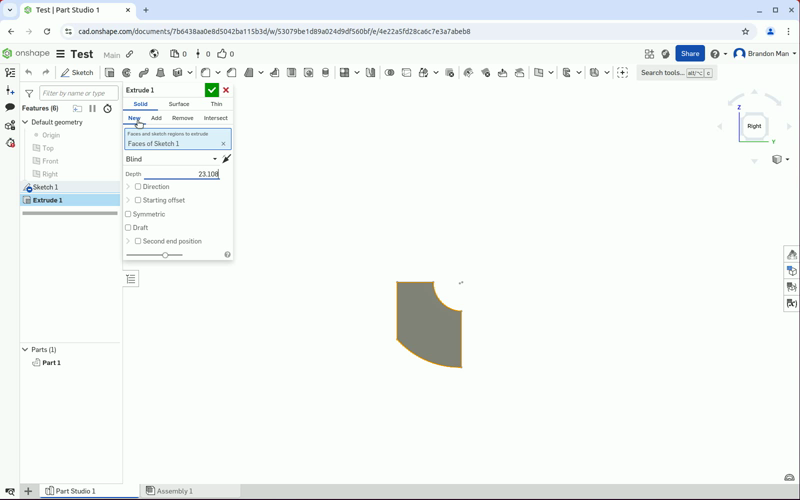
key(enter)
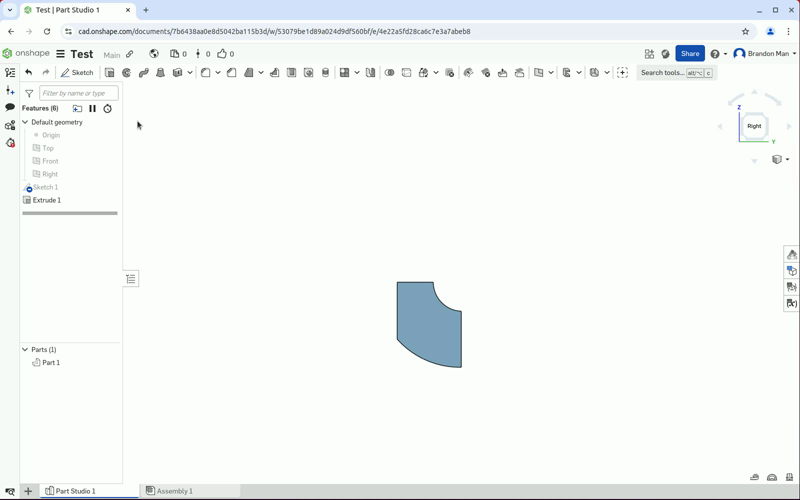
key(shift+h)
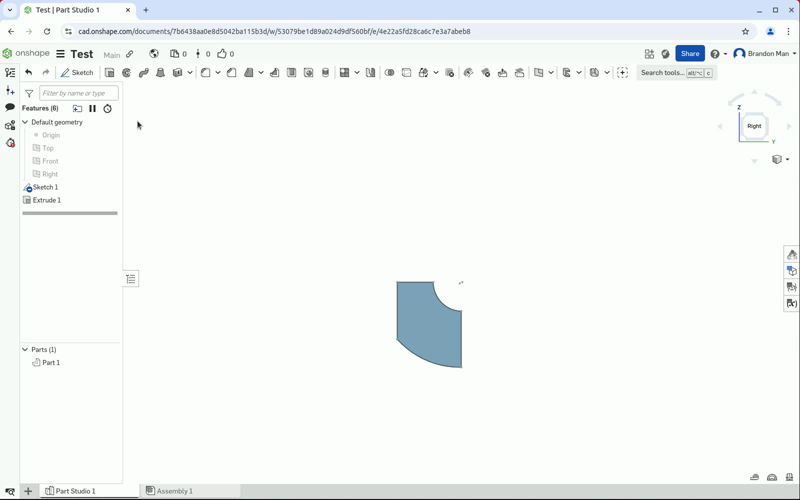
key(shift+h)
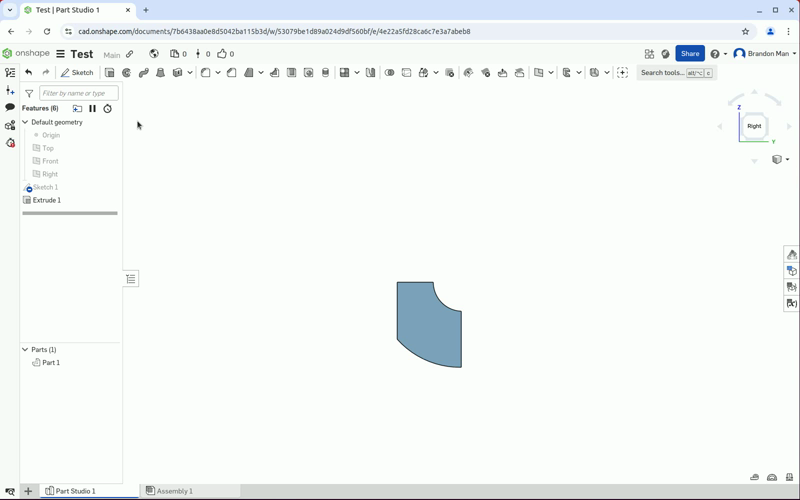
mouse_move(73, 189)
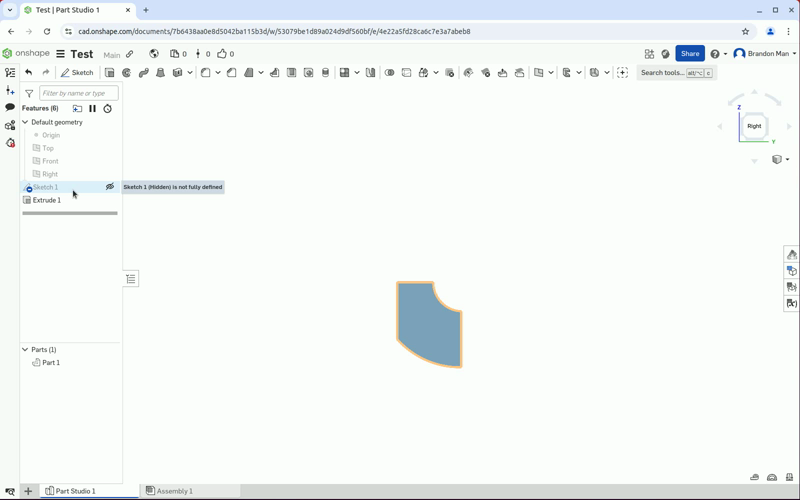
click(73, 189)
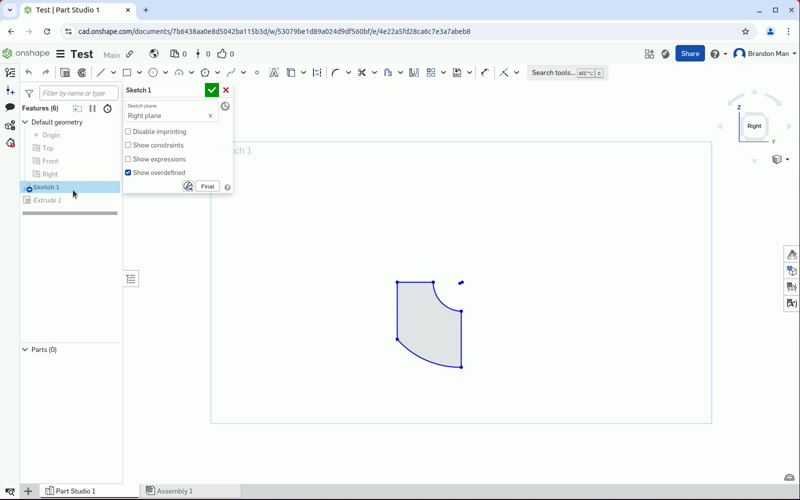
mouse_move(229, 92)
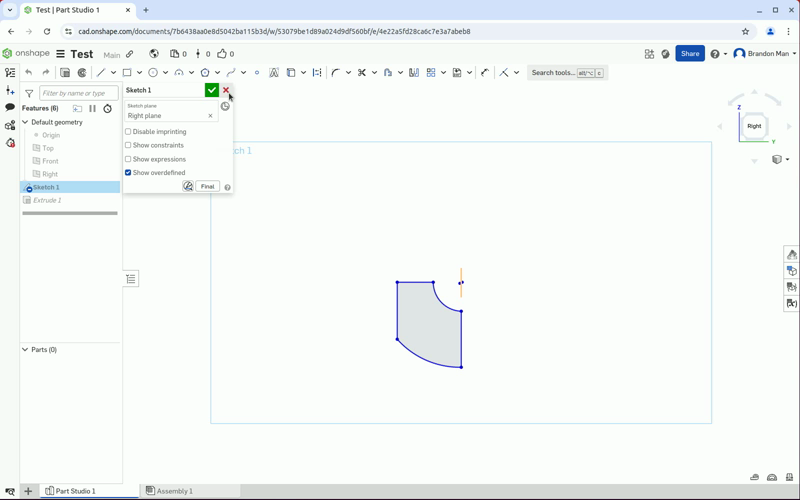
click(229, 92)
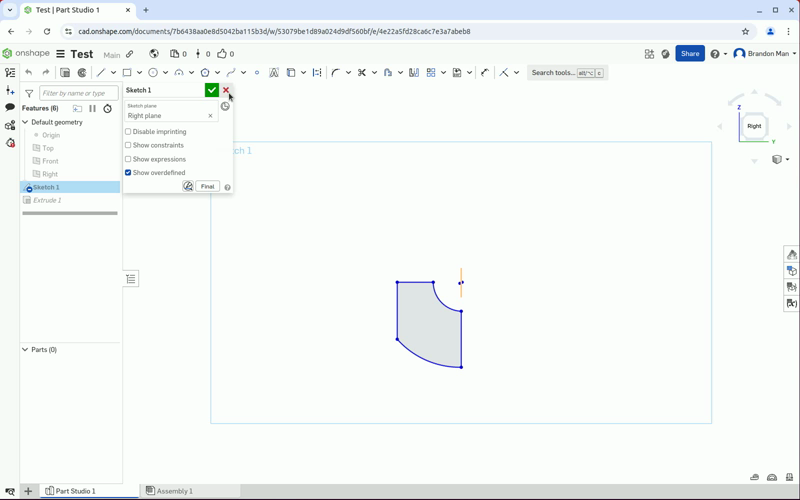
key(shift+s)
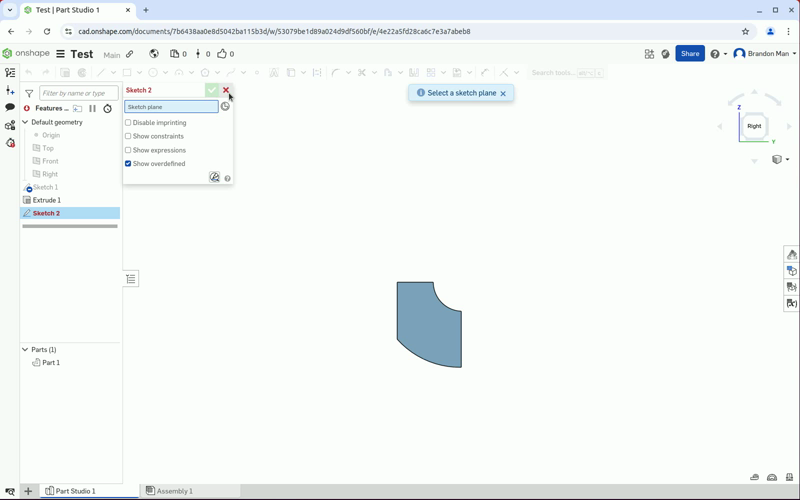
mouse_move(73, 176)
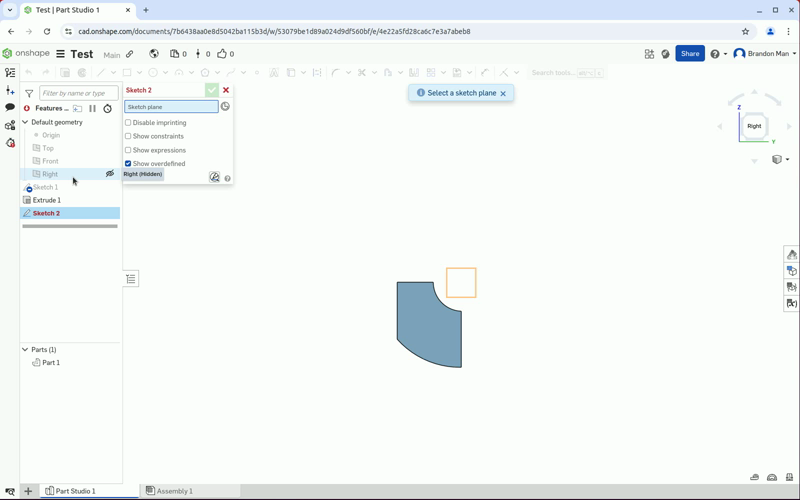
click(73, 176)
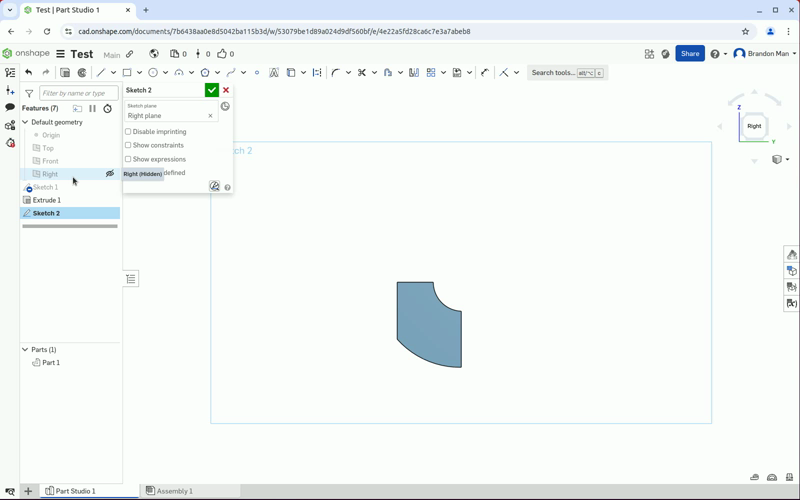
mouse_move(73, 352)
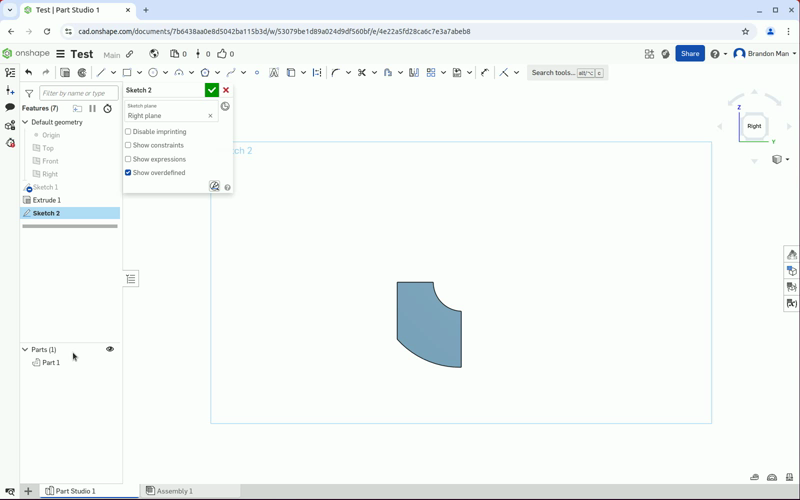
key(y)
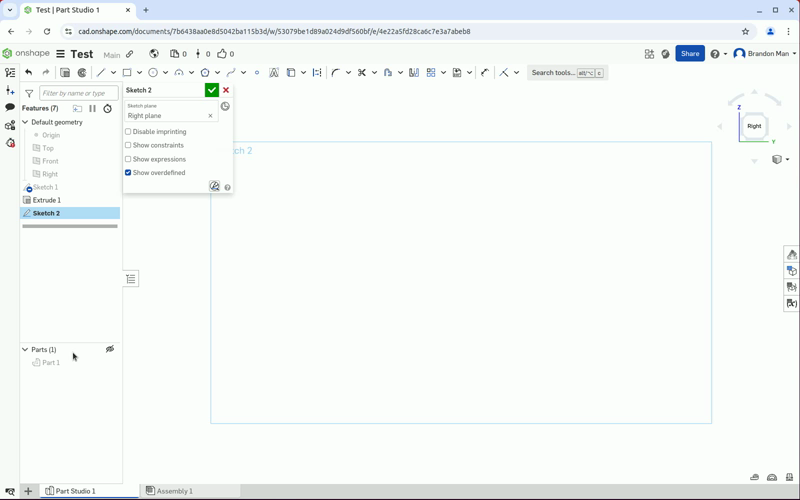
key(l)
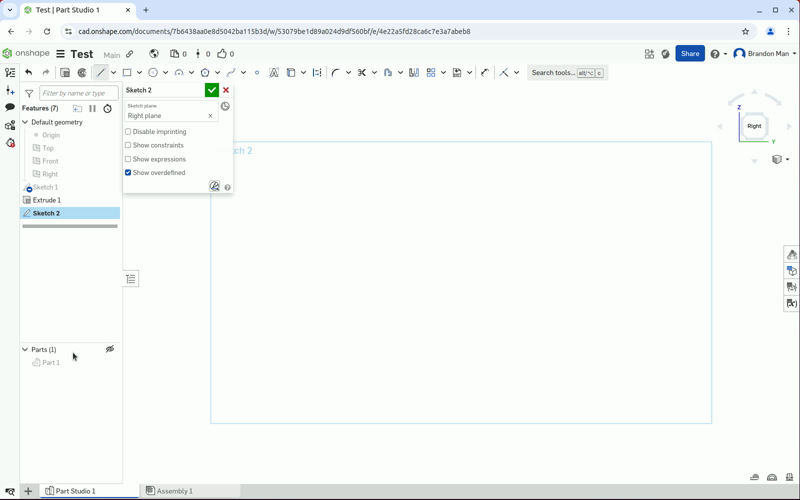
key_down(shift)
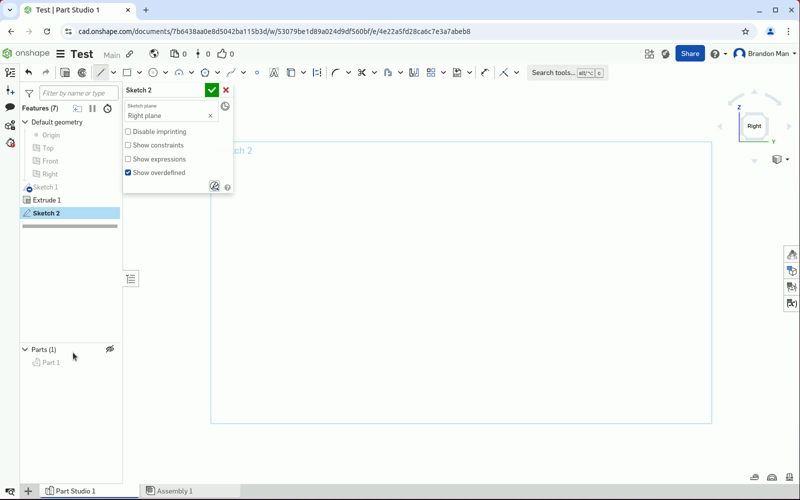
mouse_move(397, 282)
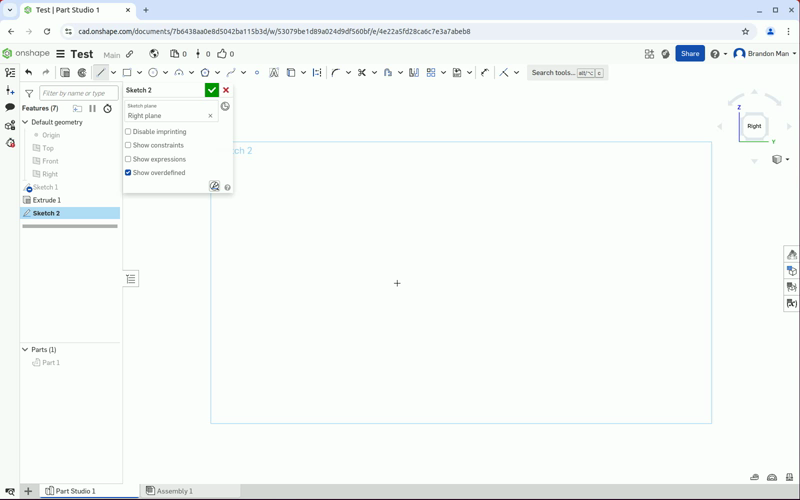
click(397, 282)
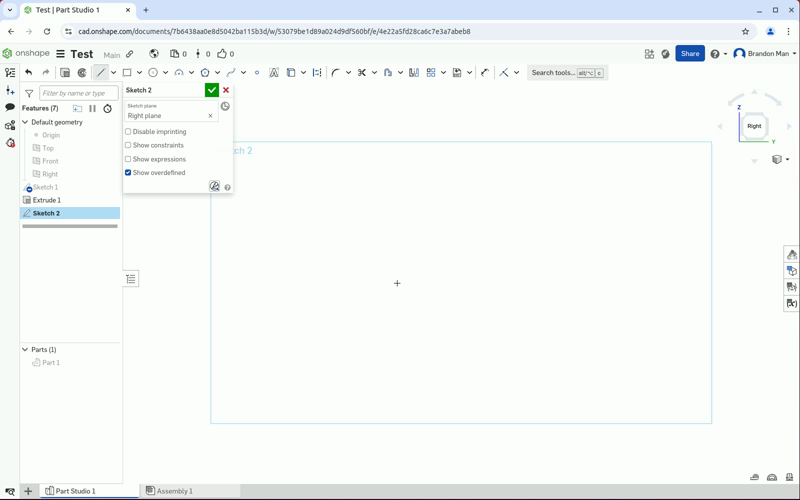
key_up(shift)
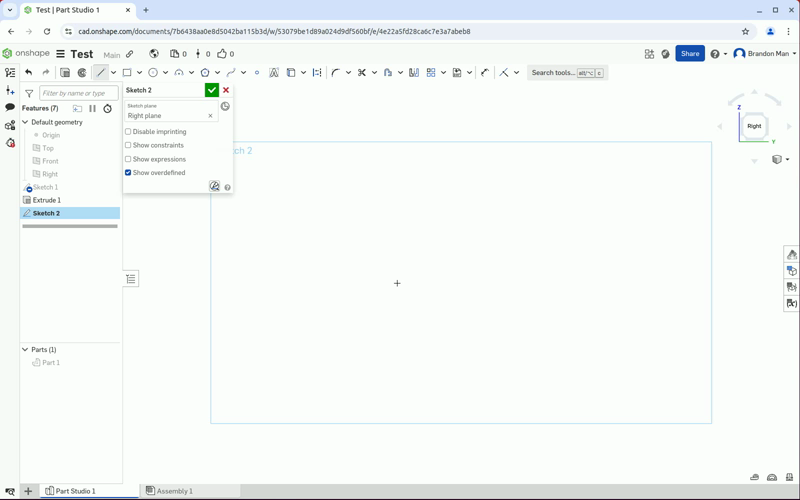
key_down(shift)
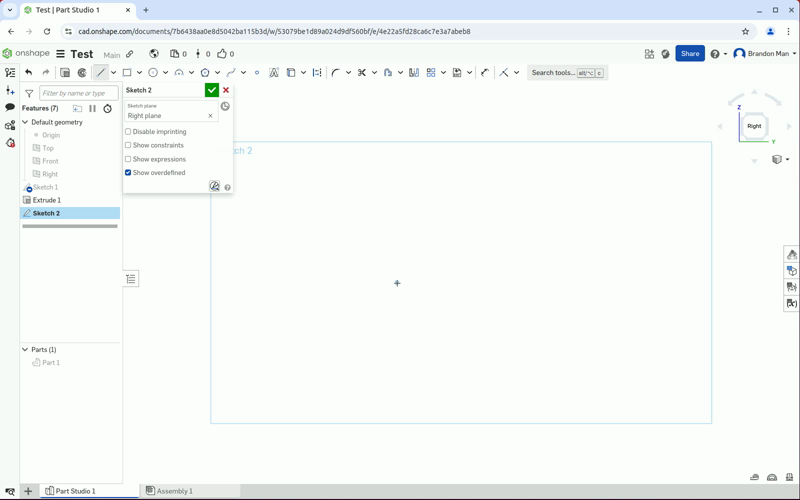
mouse_move(427, 282)
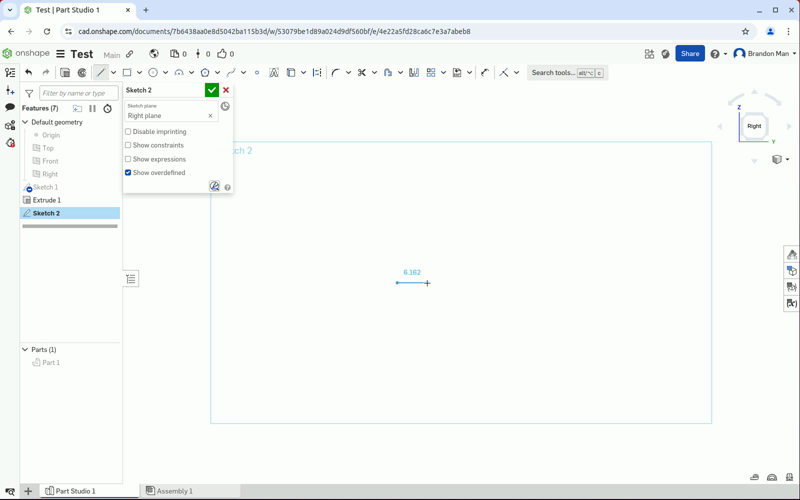
mouse_move(431, 282)
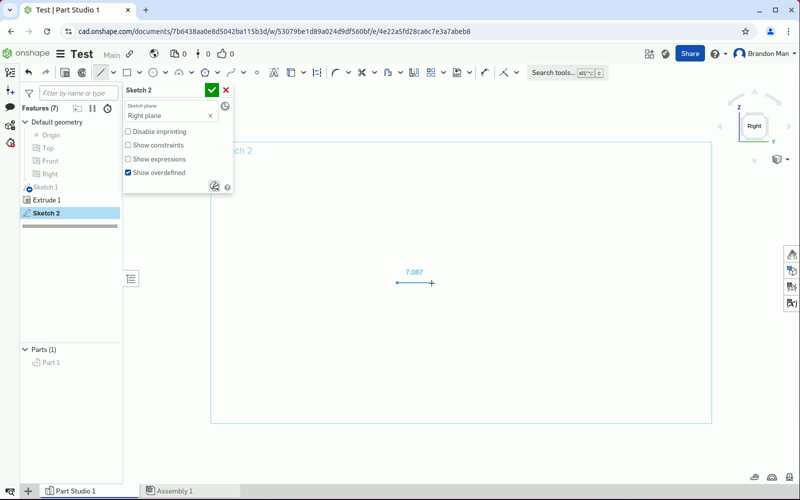
click(431, 282)
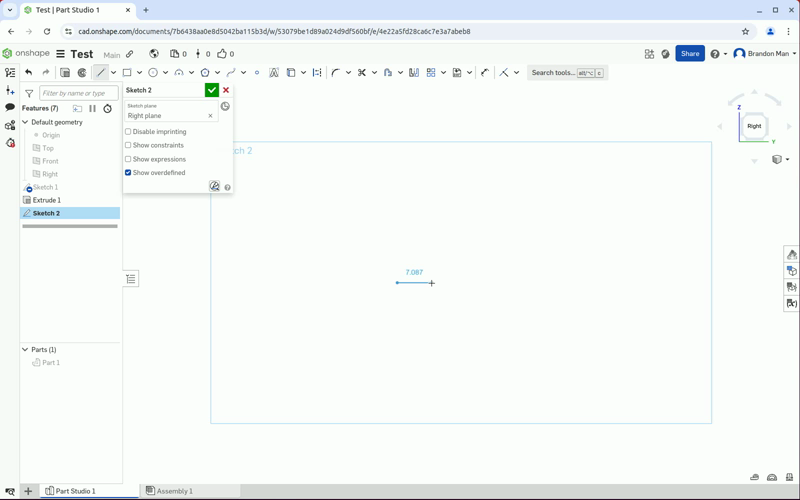
key_up(shift)
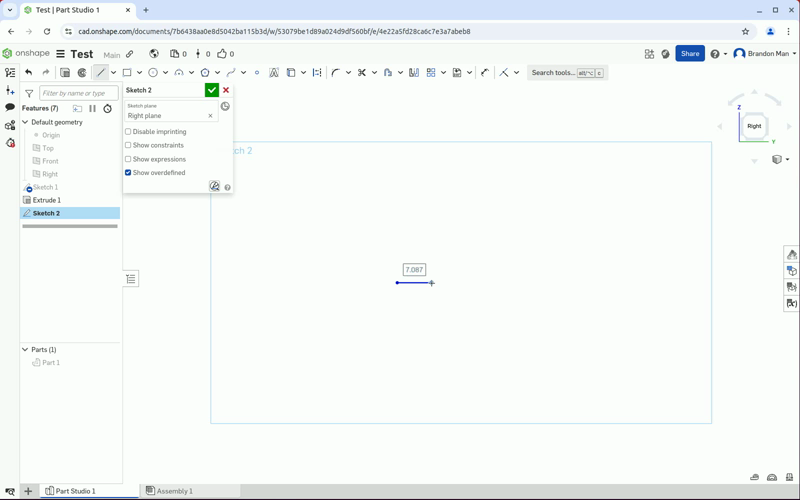
key(esc)
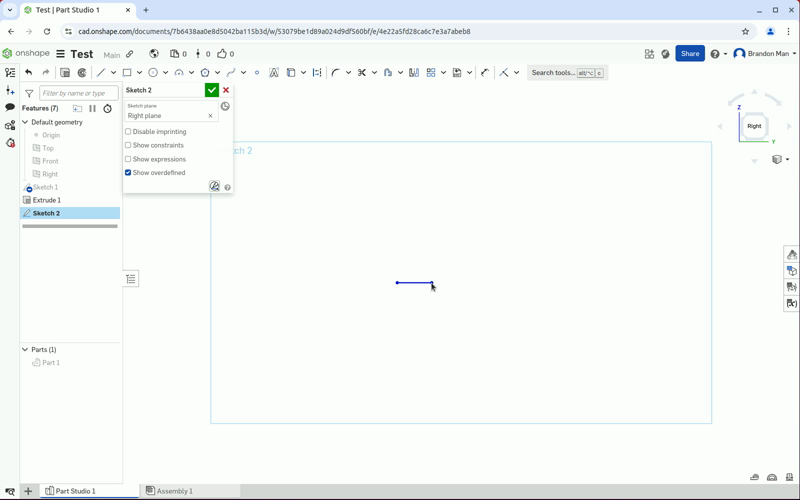
key(a)
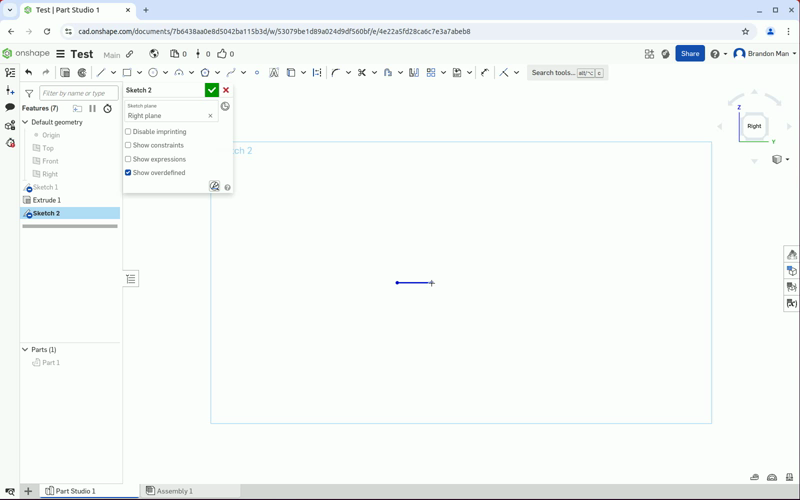
mouse_move(431, 282)
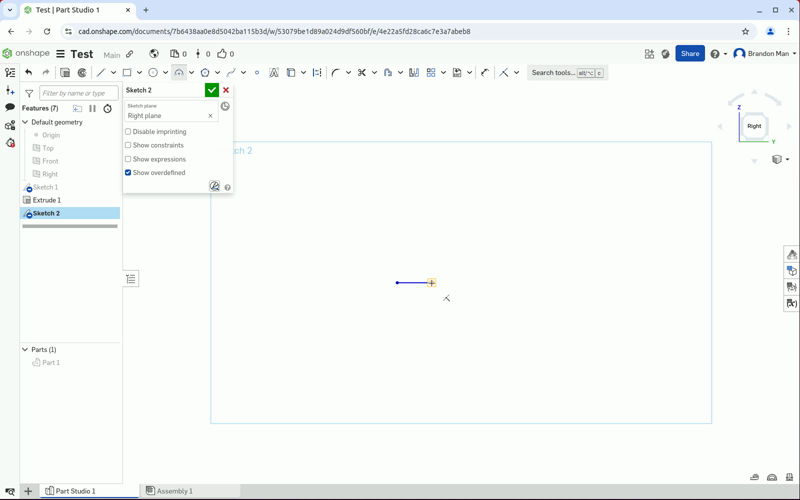
click(431, 282)
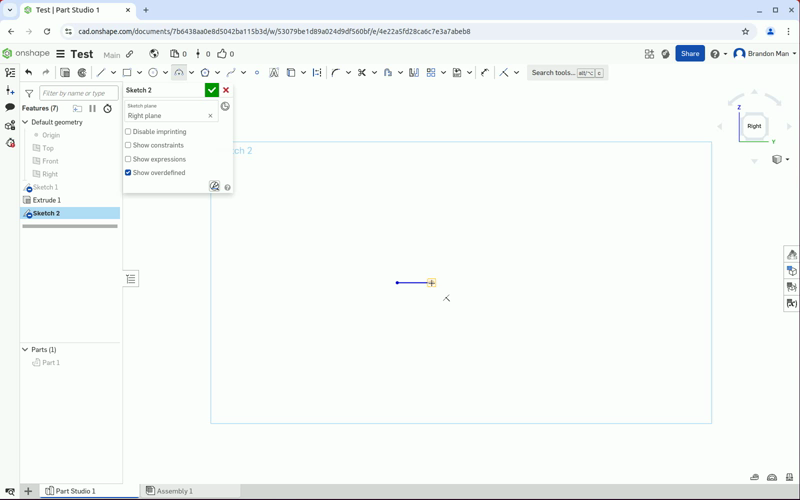
key_down(shift)
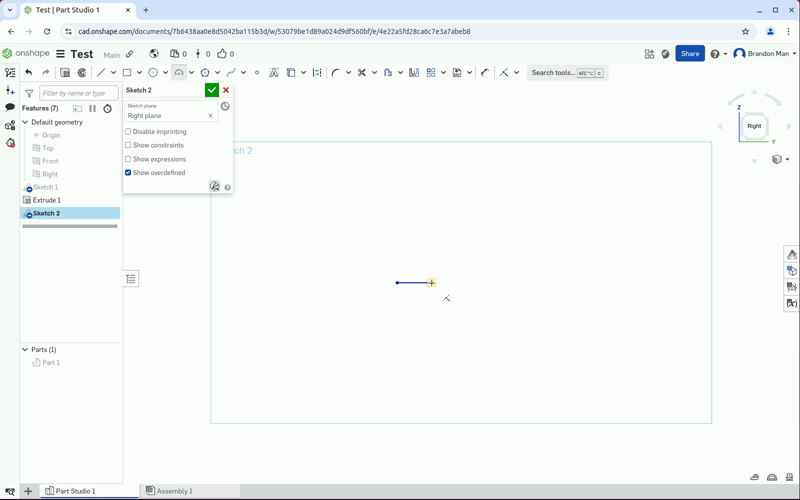
mouse_move(461, 310)
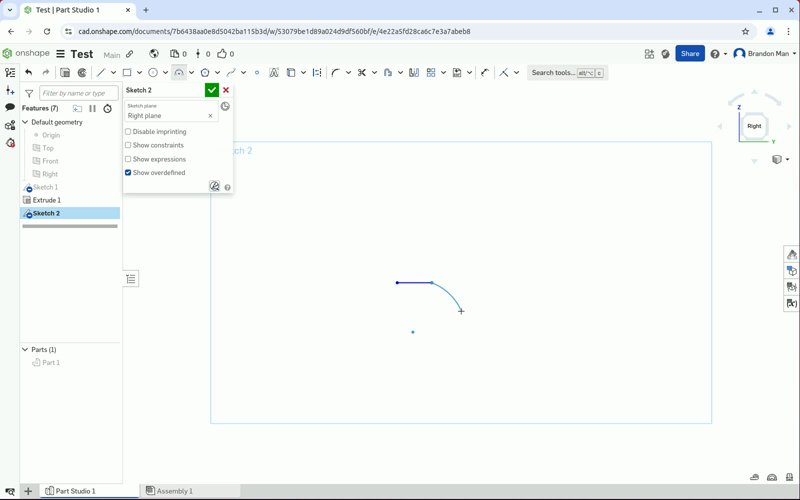
click(461, 310)
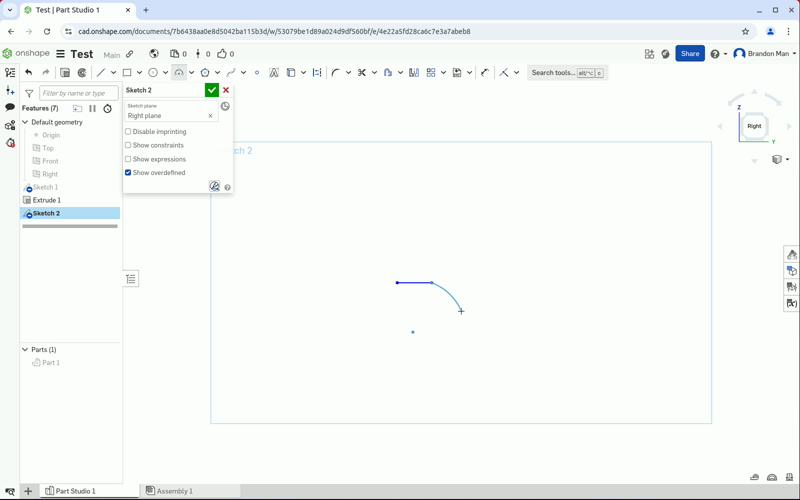
mouse_move(480, 261)
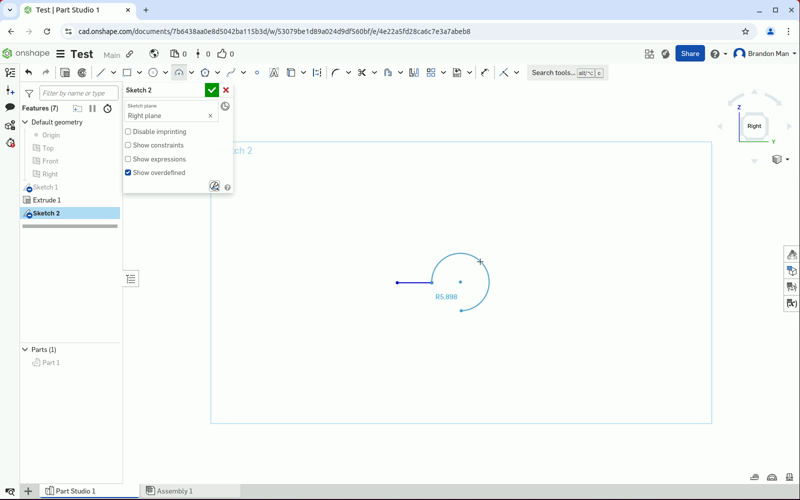
click(480, 261)
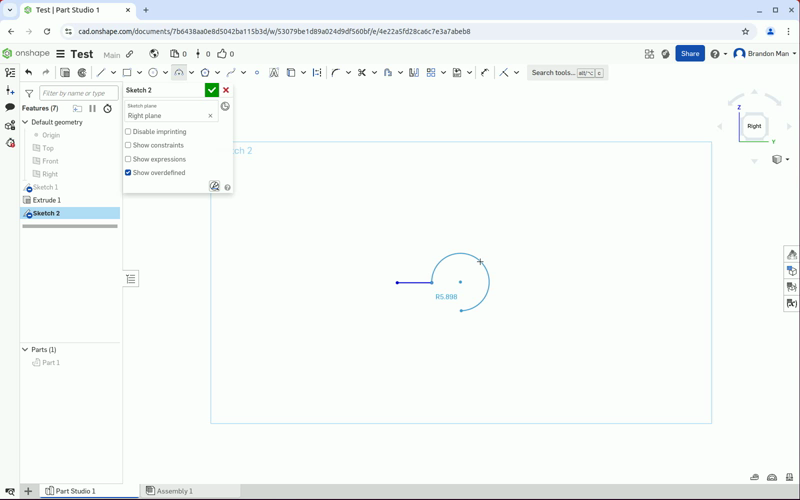
key_up(shift)
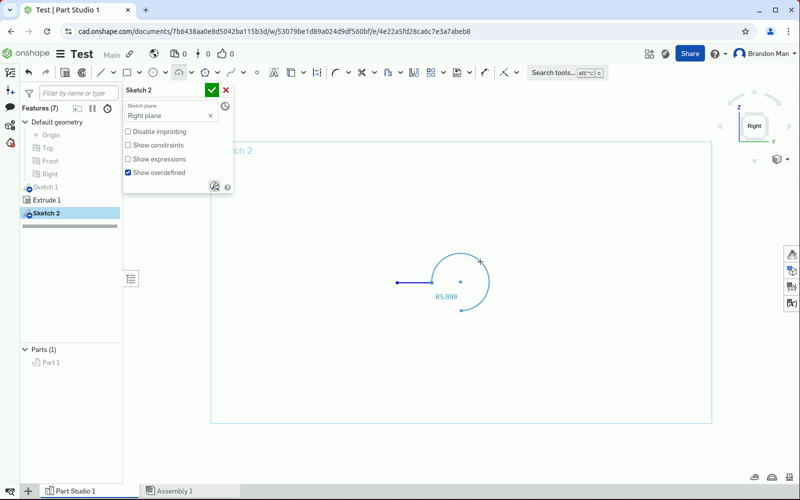
key(esc)
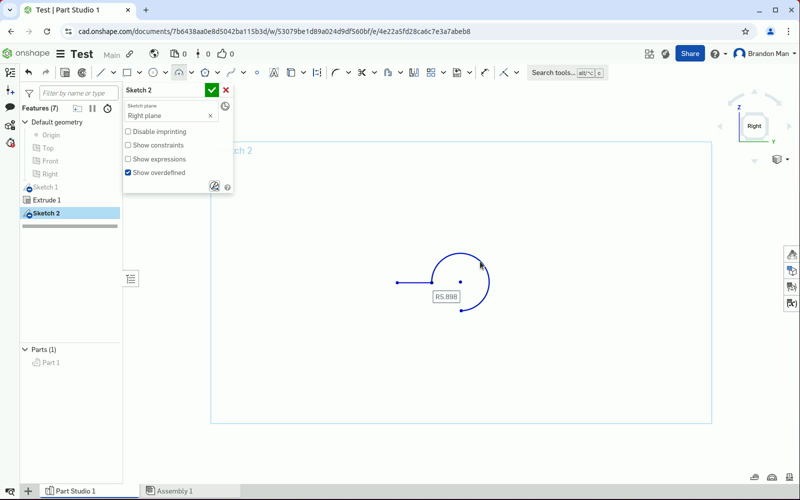
key(l)
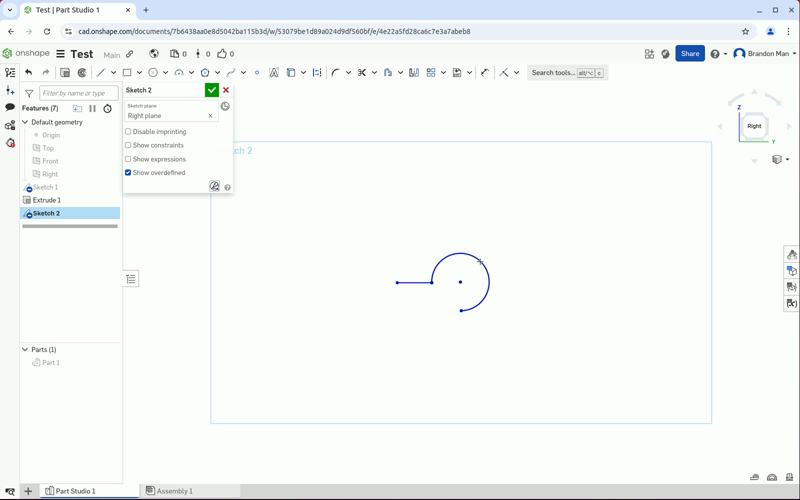
mouse_move(461, 310)
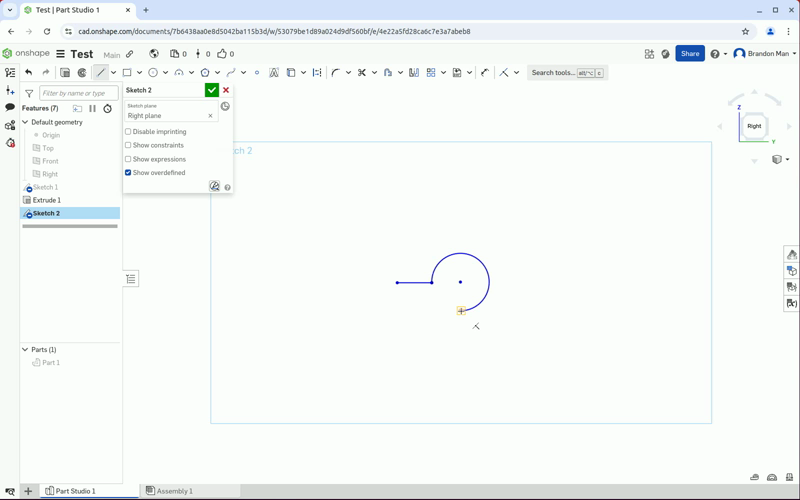
click(461, 310)
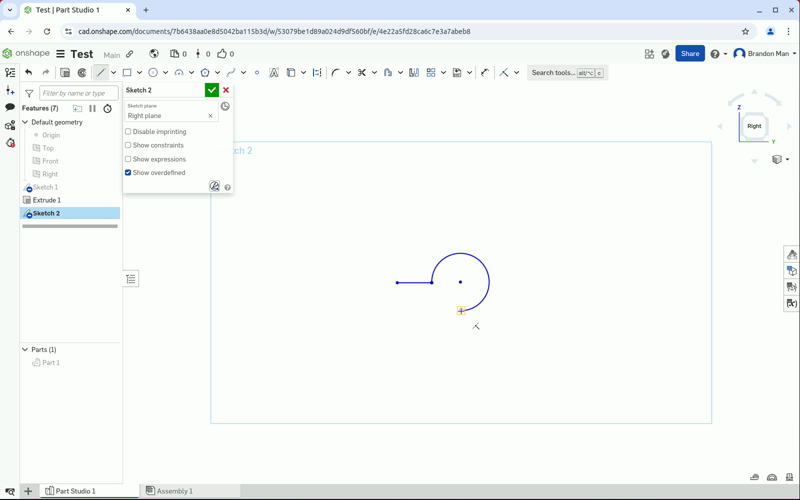
key_down(shift)
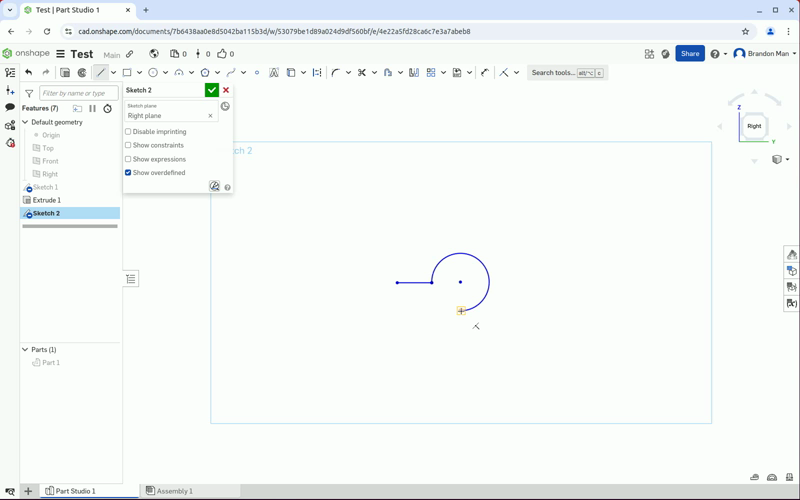
mouse_move(491, 310)
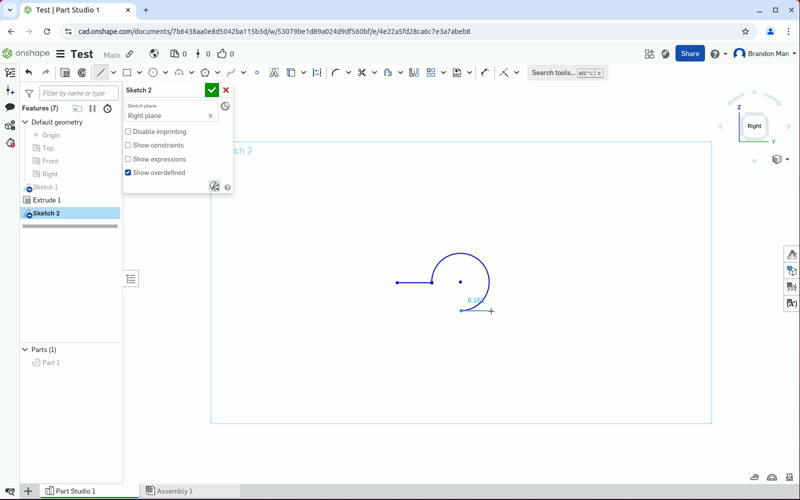
mouse_move(461, 366)
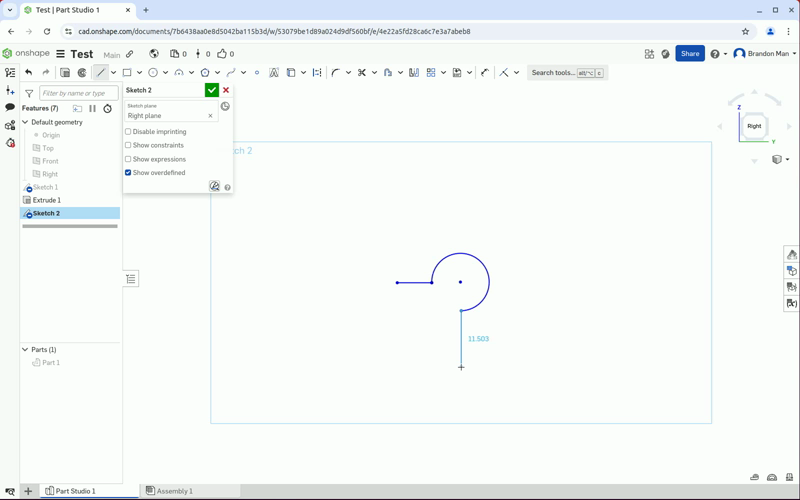
click(461, 366)
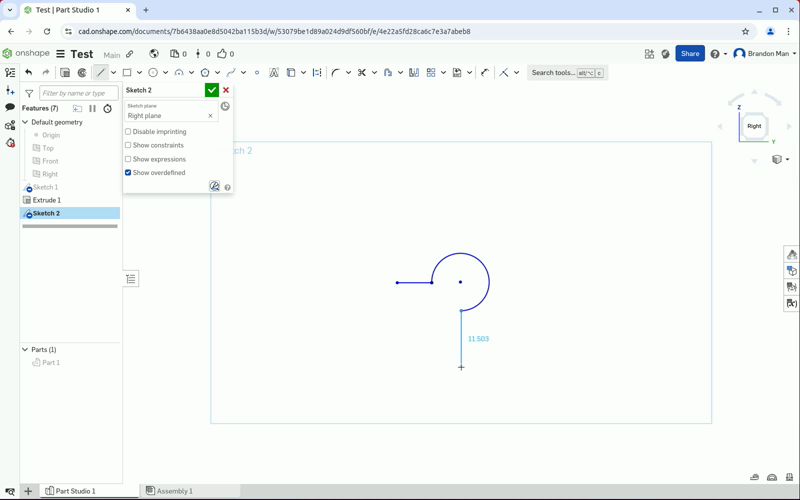
key_up(shift)
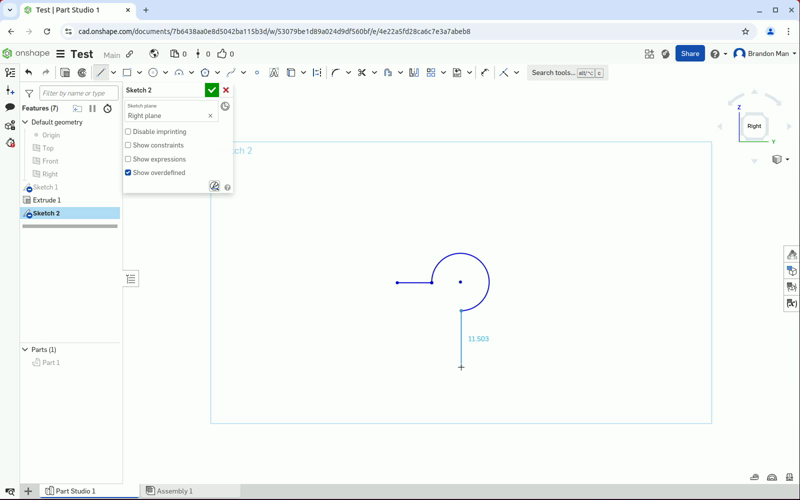
key(esc)
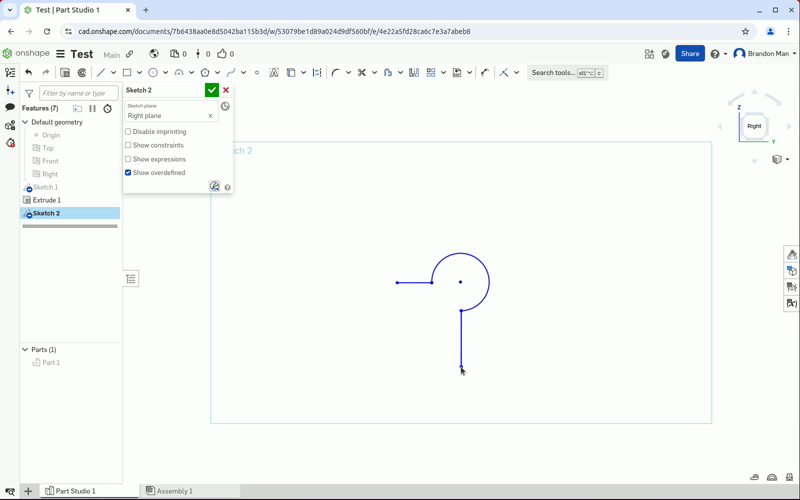
key(a)
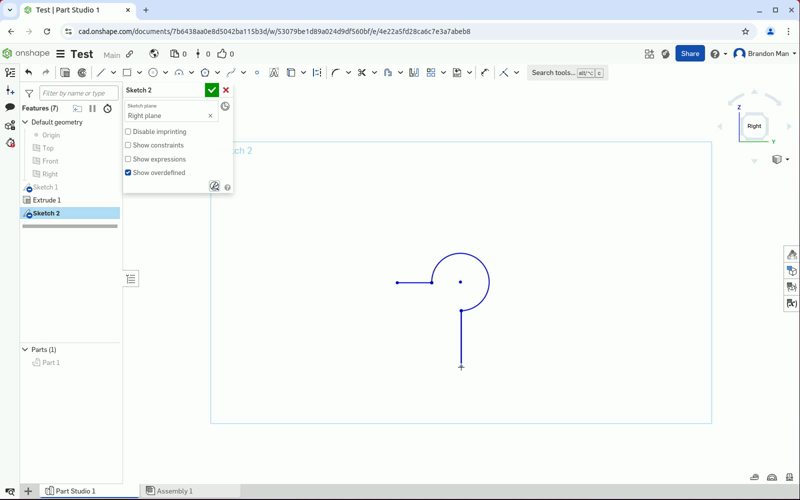
mouse_move(461, 366)
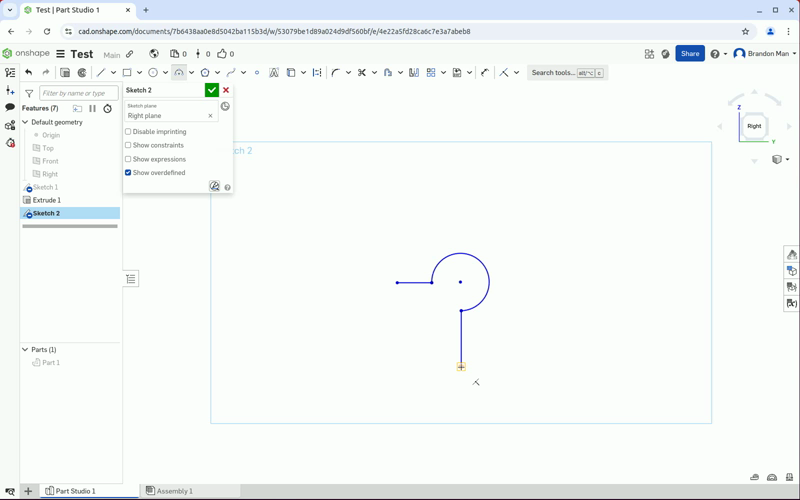
click(461, 366)
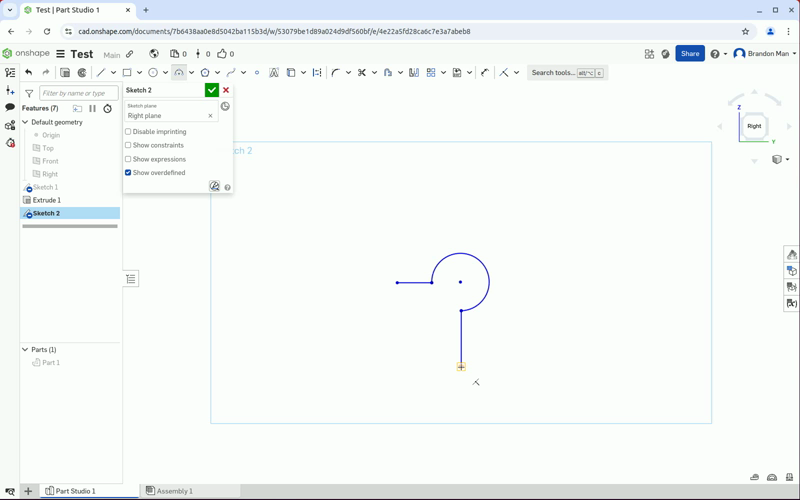
key_down(shift)
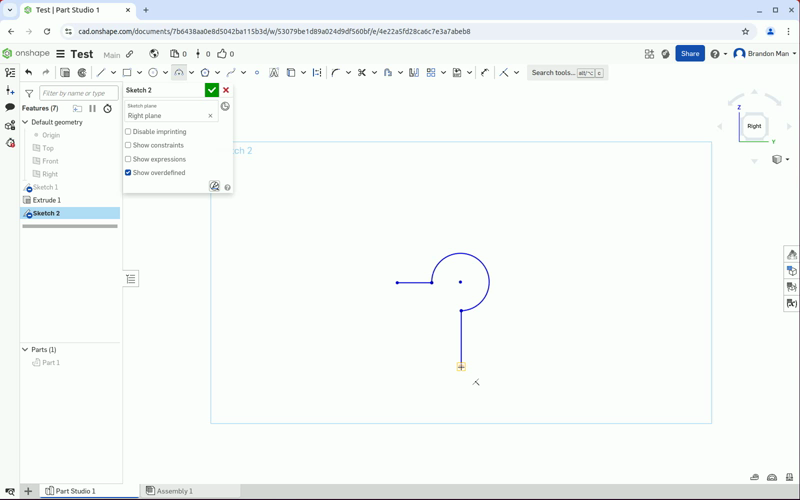
mouse_move(397, 227)
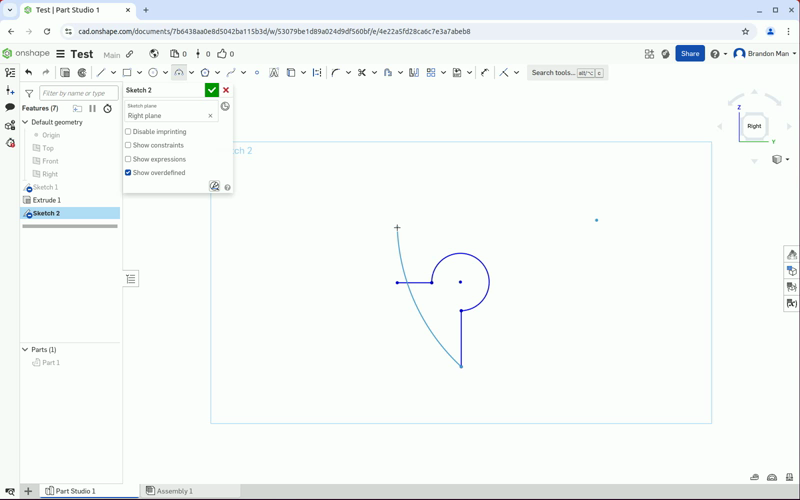
click(397, 227)
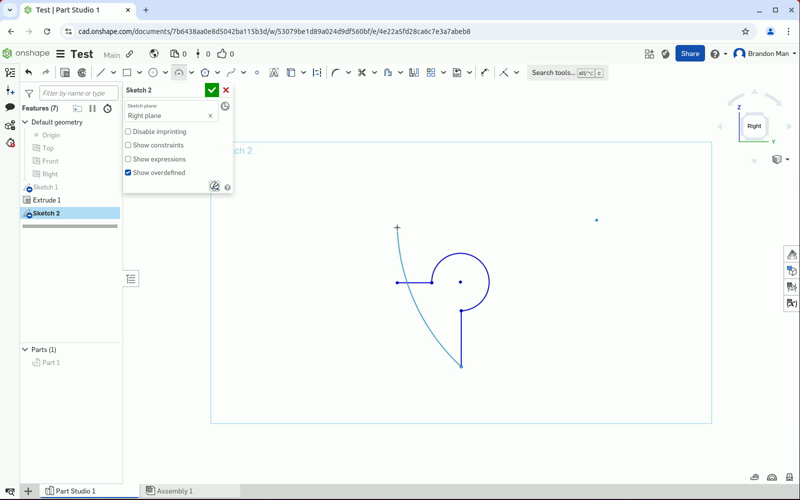
mouse_move(536, 248)
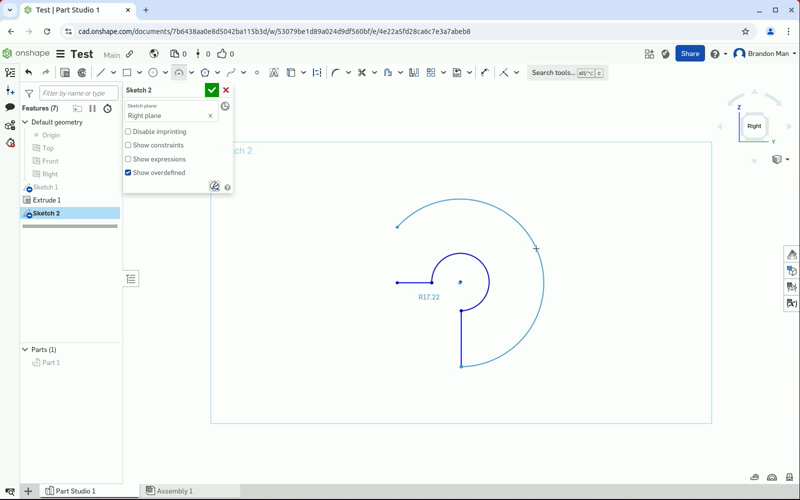
click(536, 248)
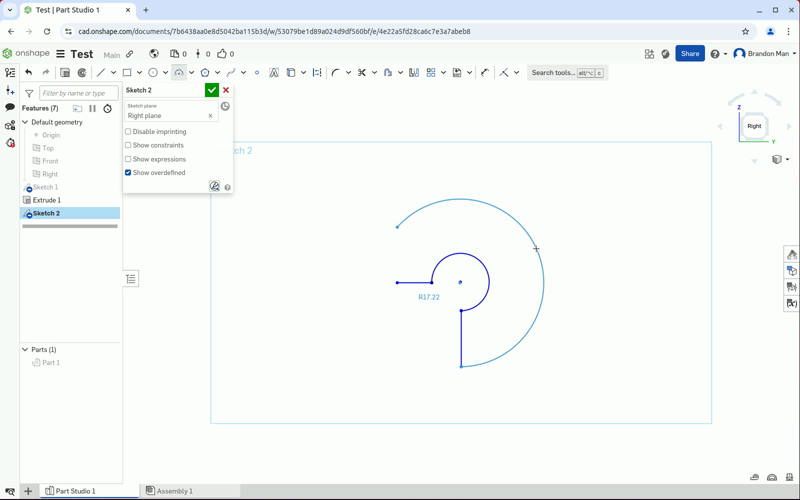
key_up(shift)
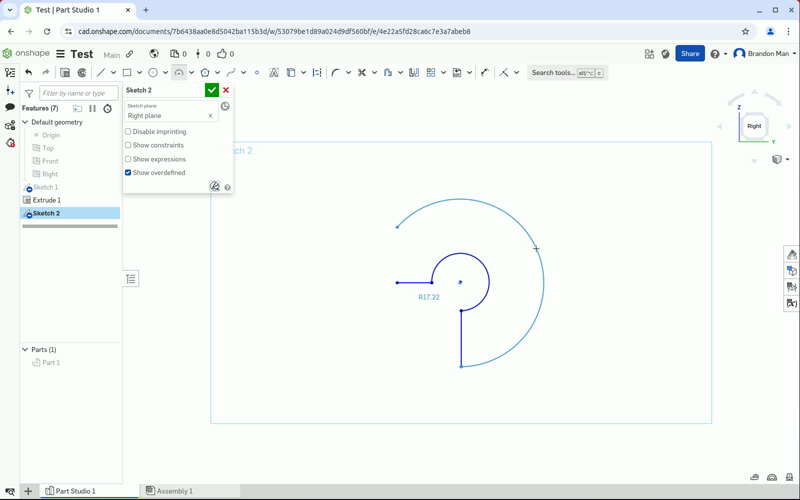
key(esc)
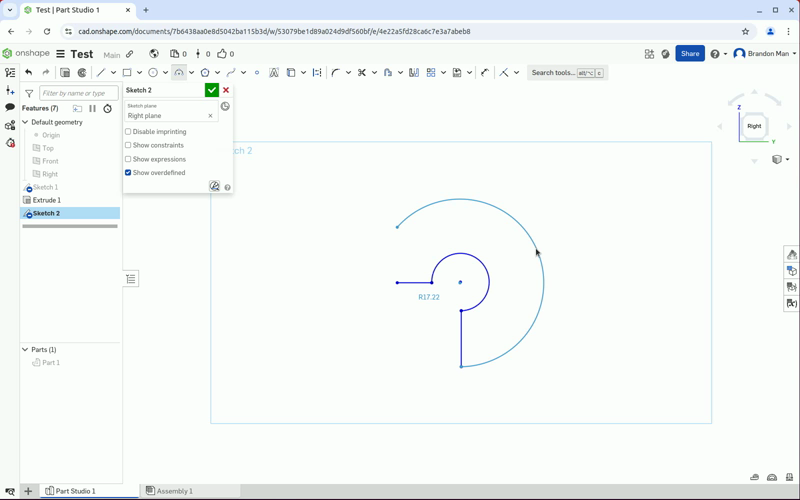
key(l)
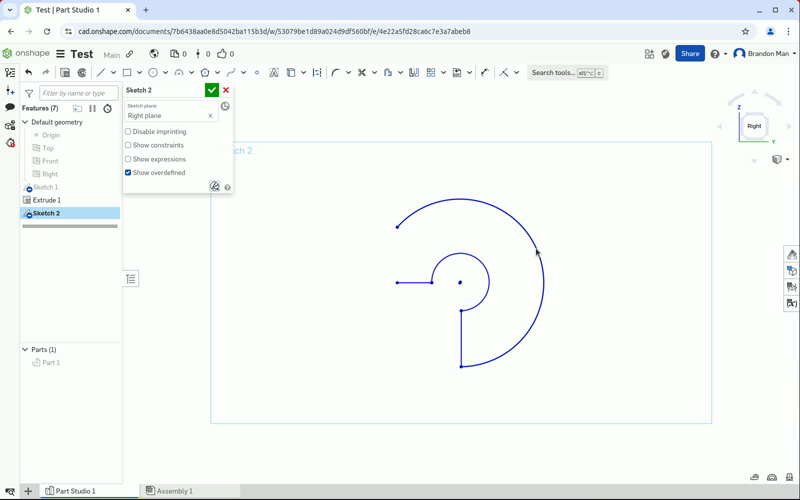
mouse_move(397, 227)
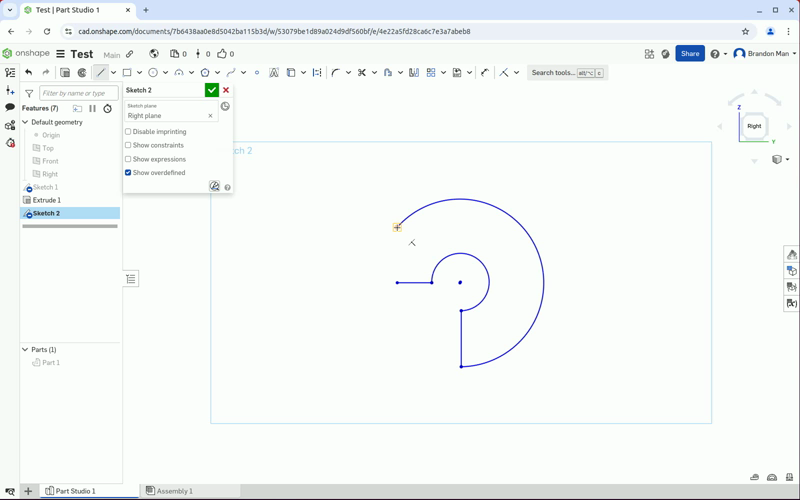
click(397, 227)
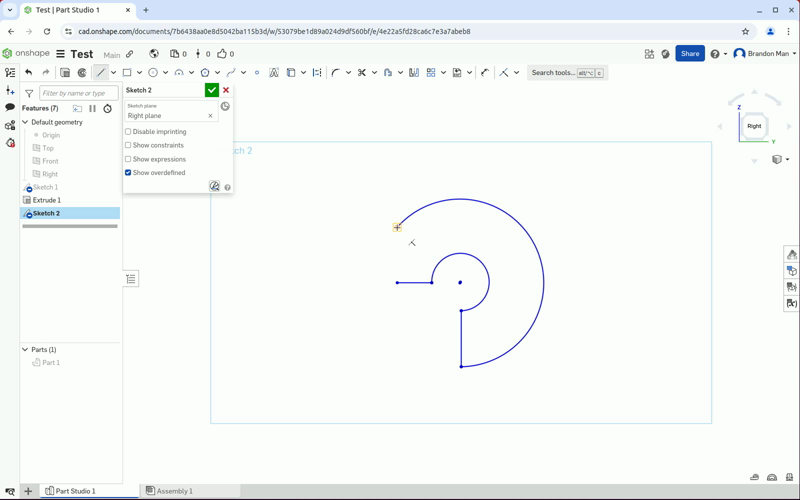
mouse_move(427, 227)
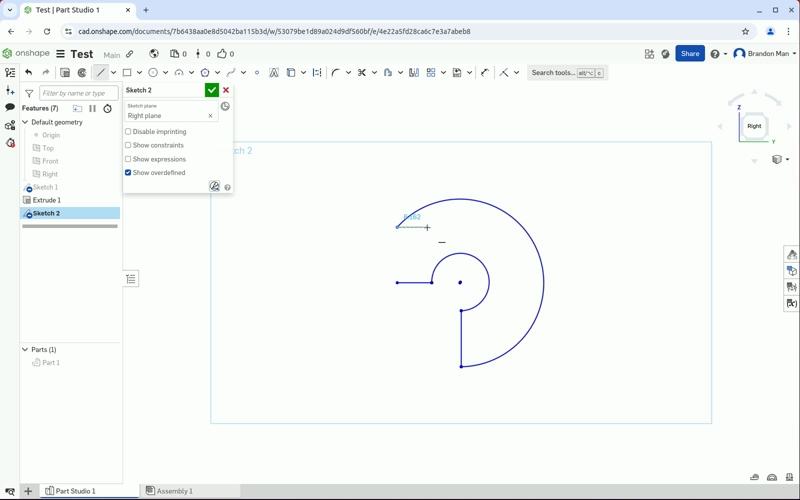
key_down(shift)
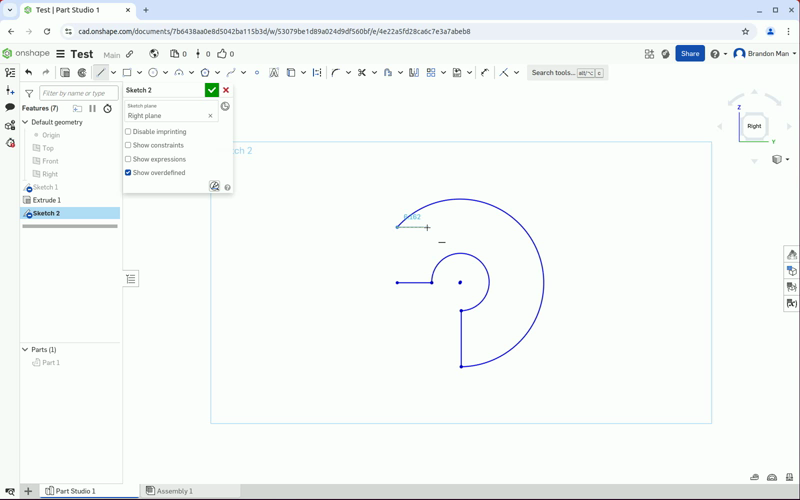
mouse_move(397, 282)
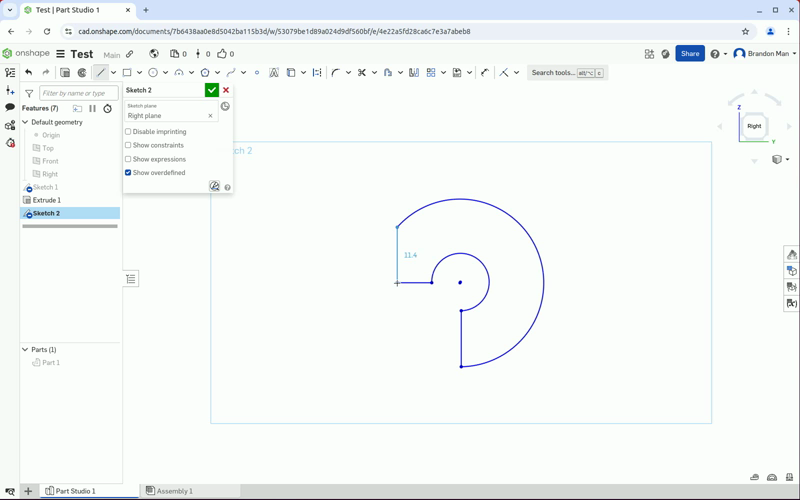
key_up(shift)
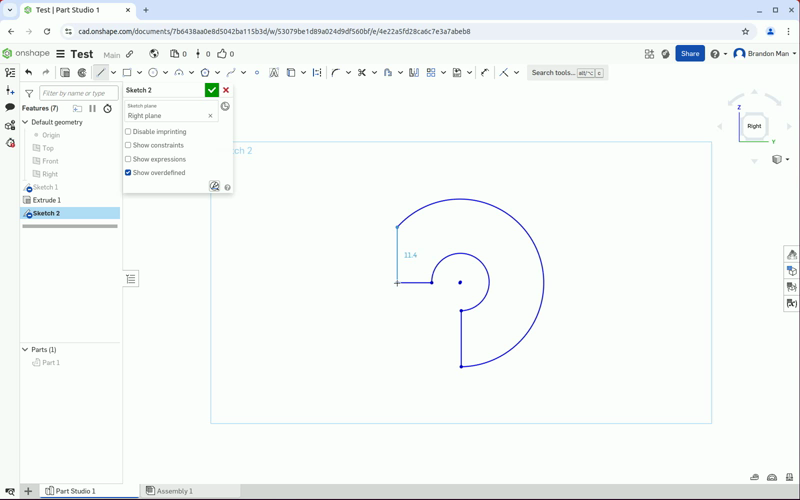
click(397, 282)
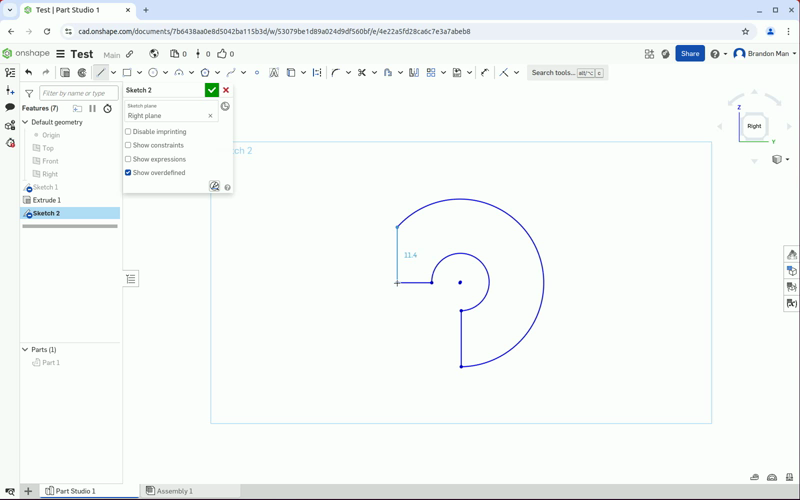
key(esc)
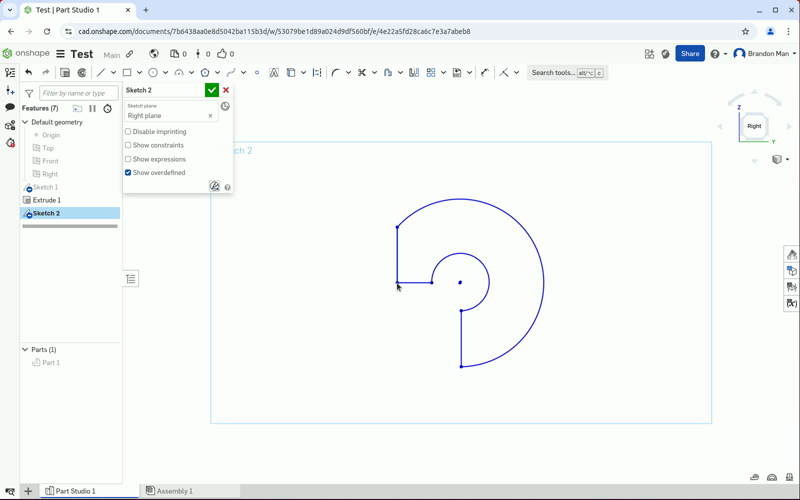
mouse_move(512, 302)
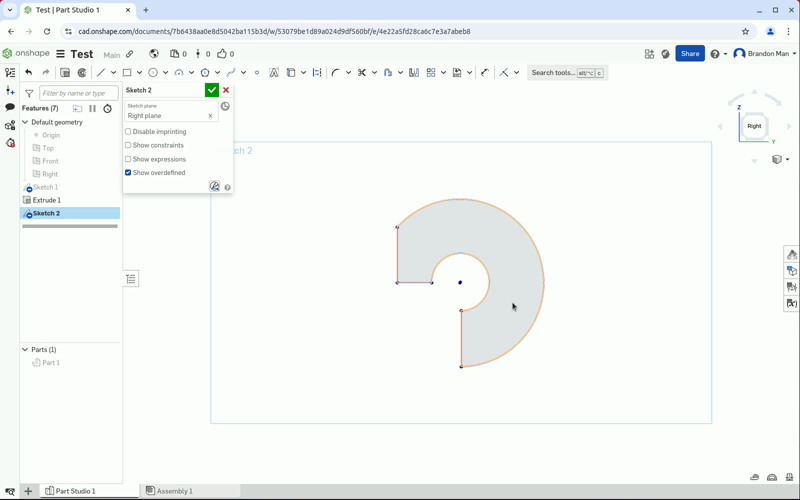
click(512, 302)
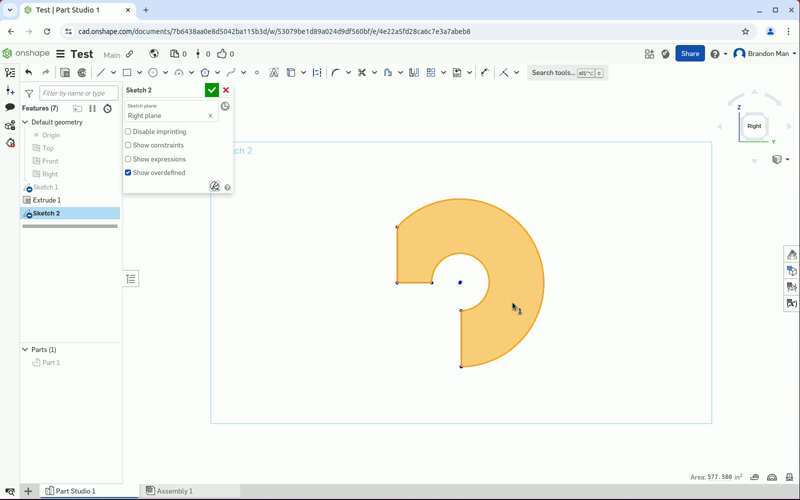
mouse_move(73, 352)
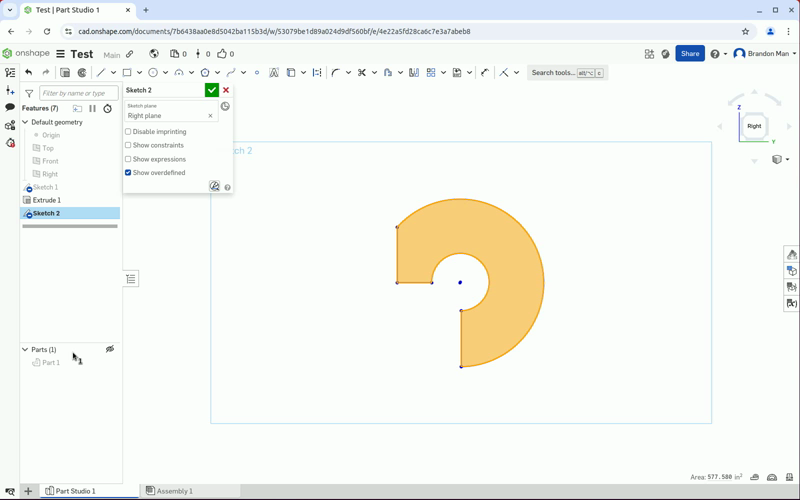
key(shift+y)
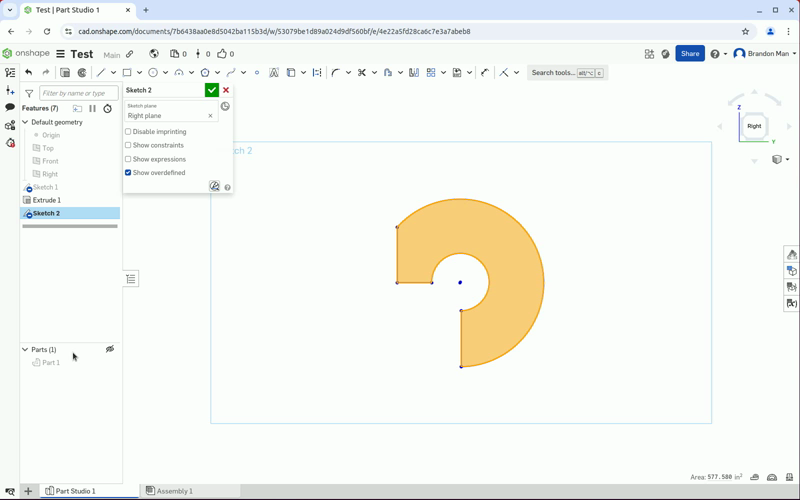
key(shift+e)
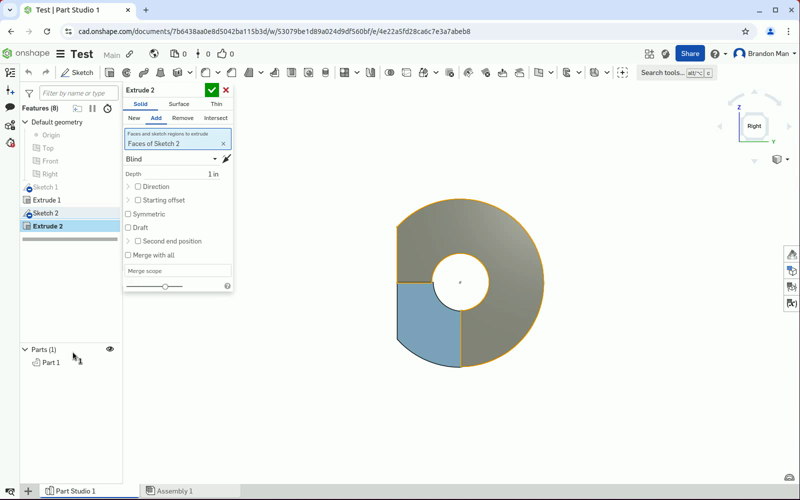
mouse_move(143, 106)
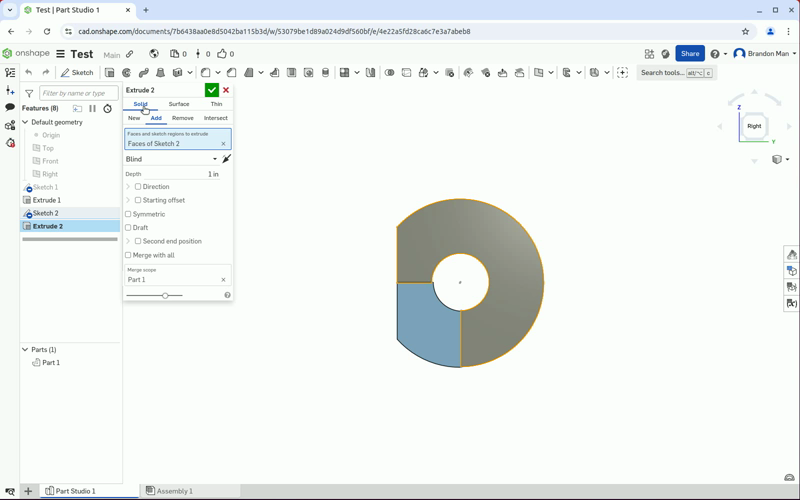
click(143, 106)
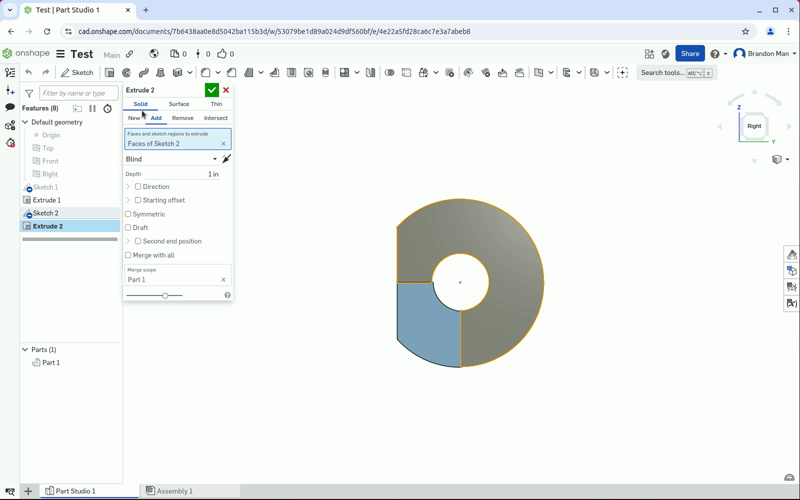
mouse_move(137, 120)
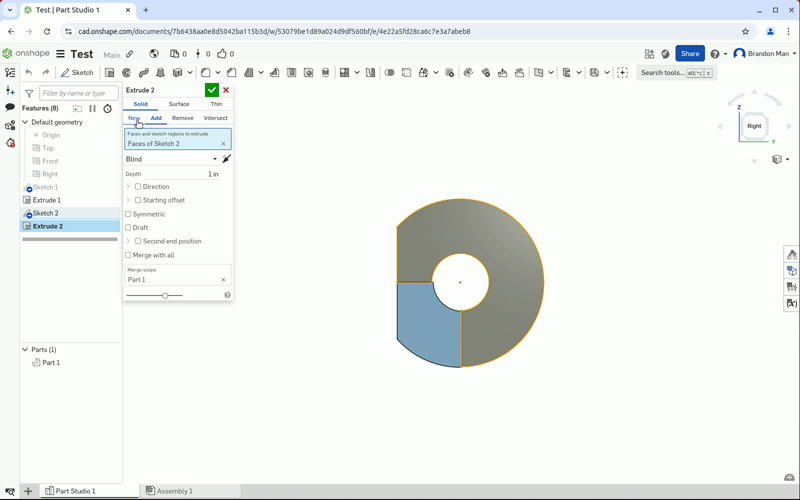
click(137, 120)
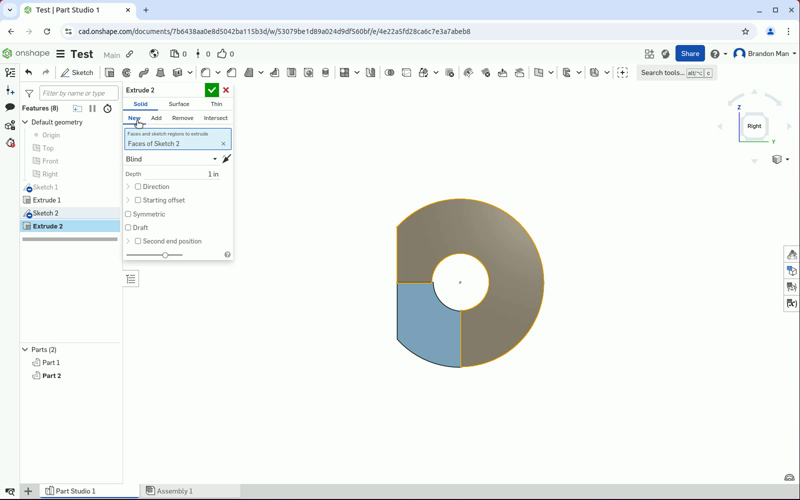
key(tab, 4)
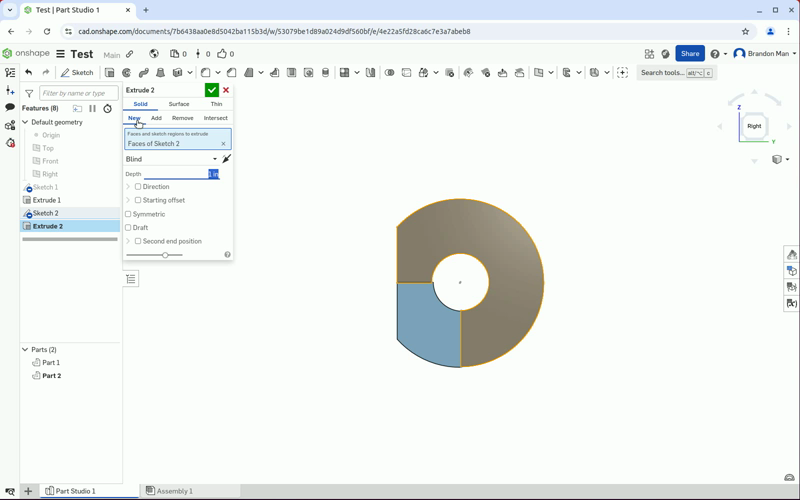
text(23.108)
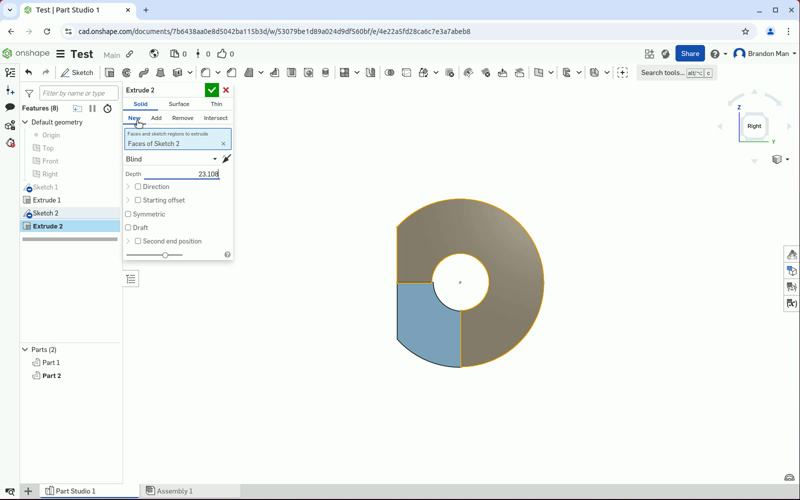
key(enter)
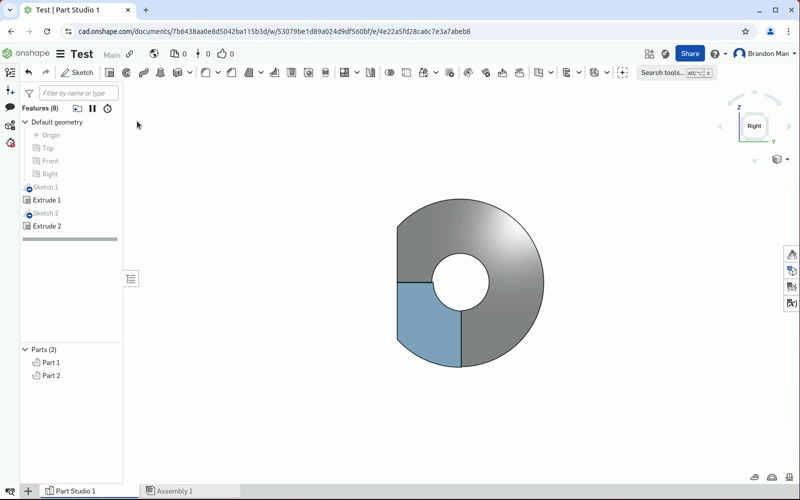
key(shift+h)
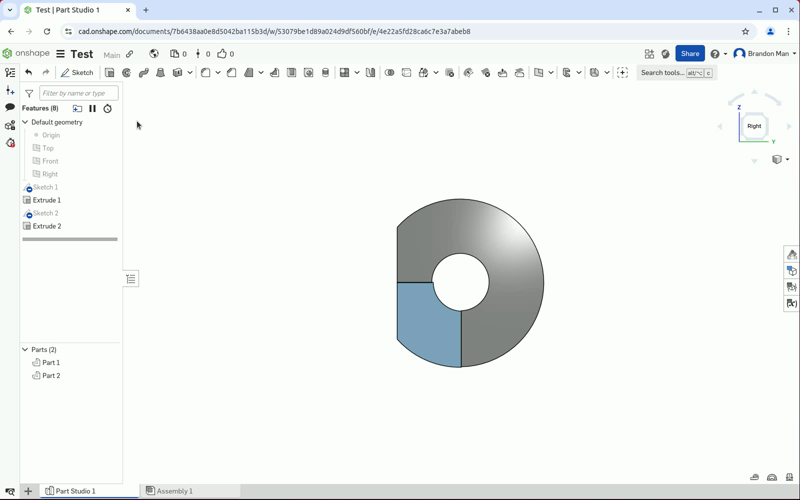
key(shift+h)
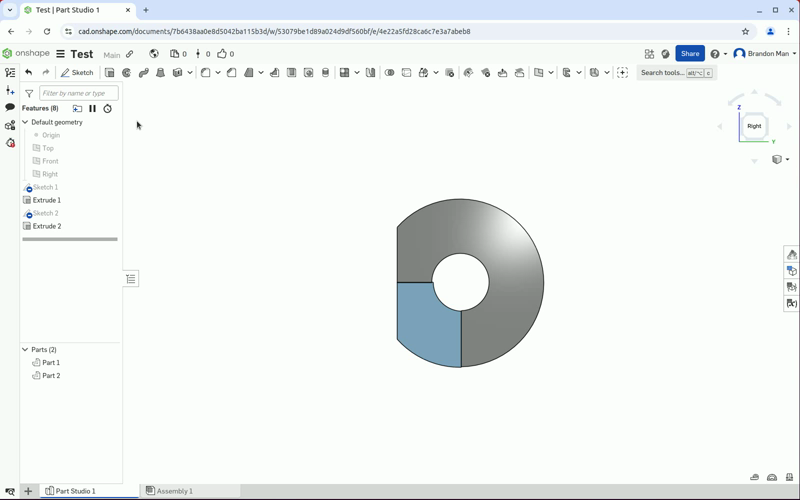
key(shift+7)
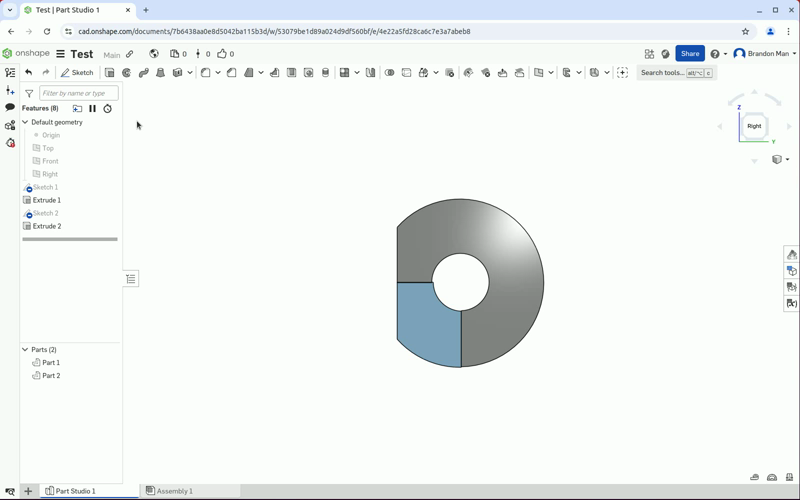
key(right, 2)
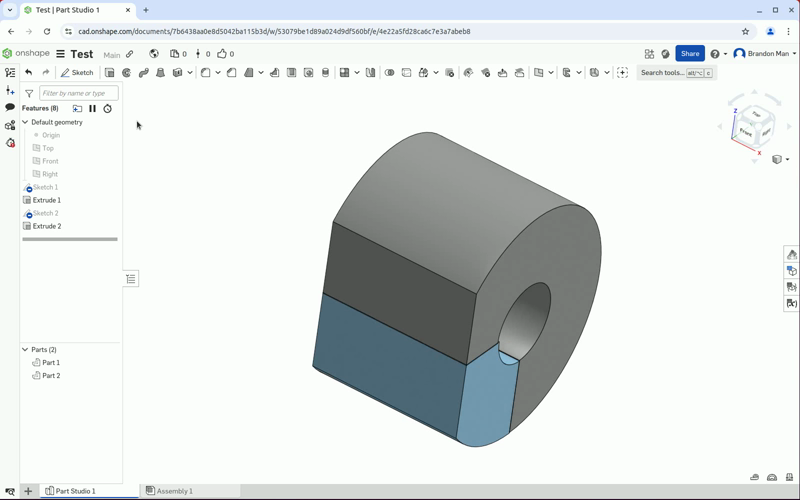
key(down, 2)
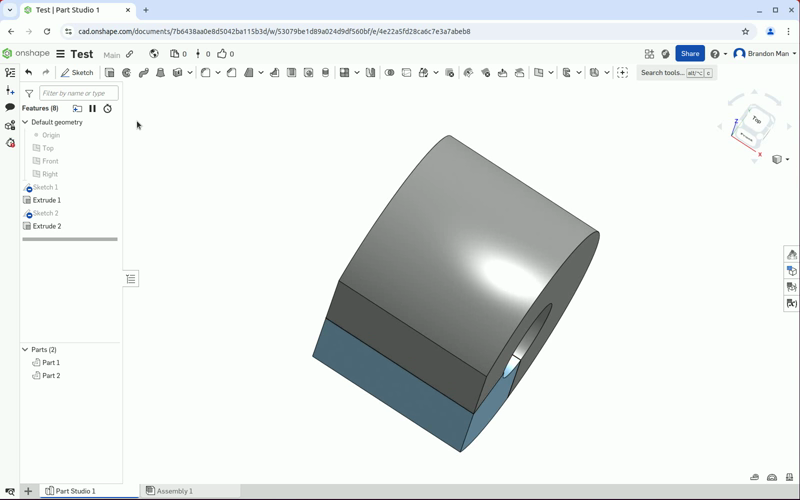
key(up, 2)
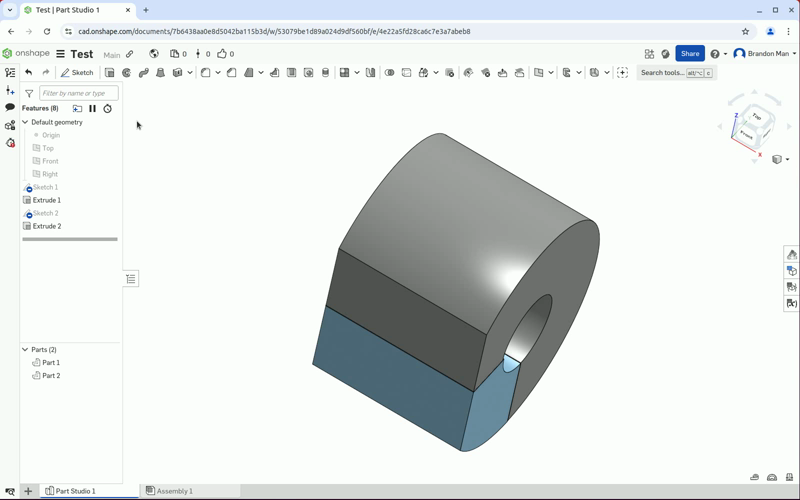
key(left, 2)
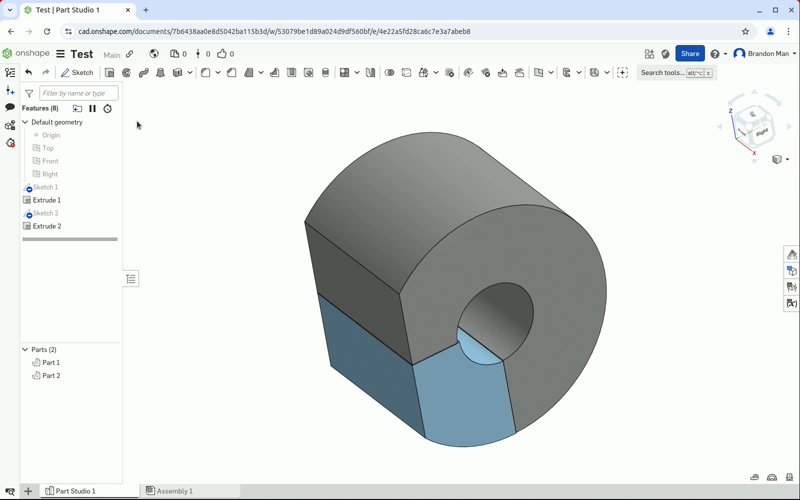
mouse_move(73, 189)
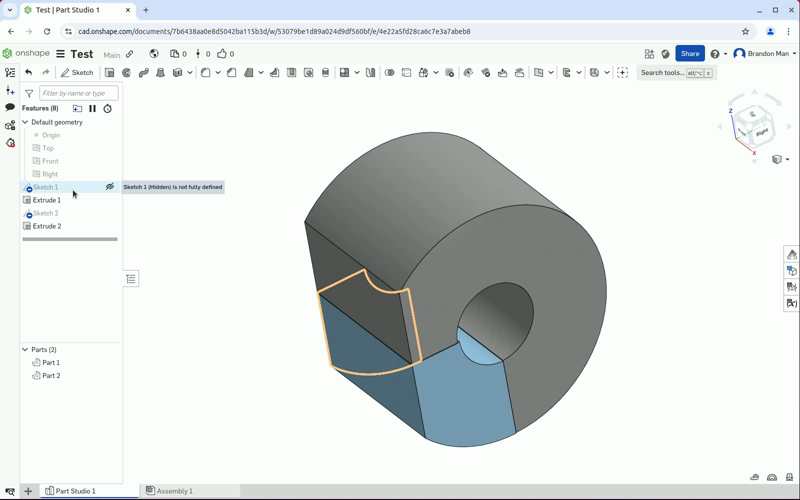
click(73, 189)